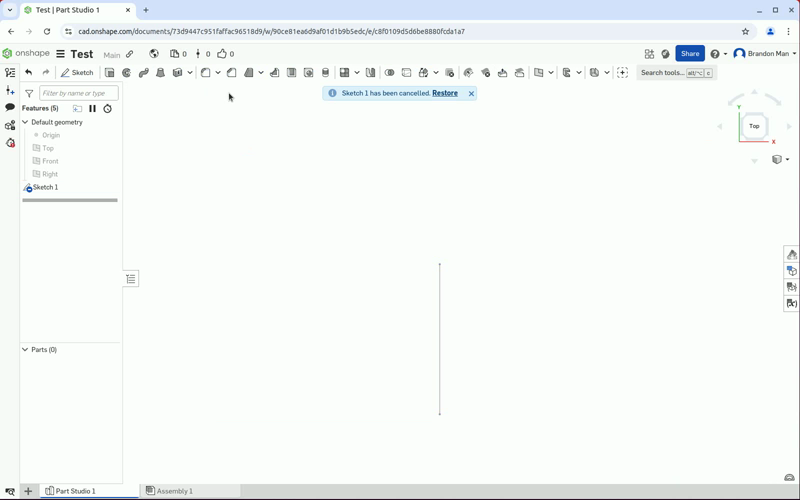
key(shift+h)
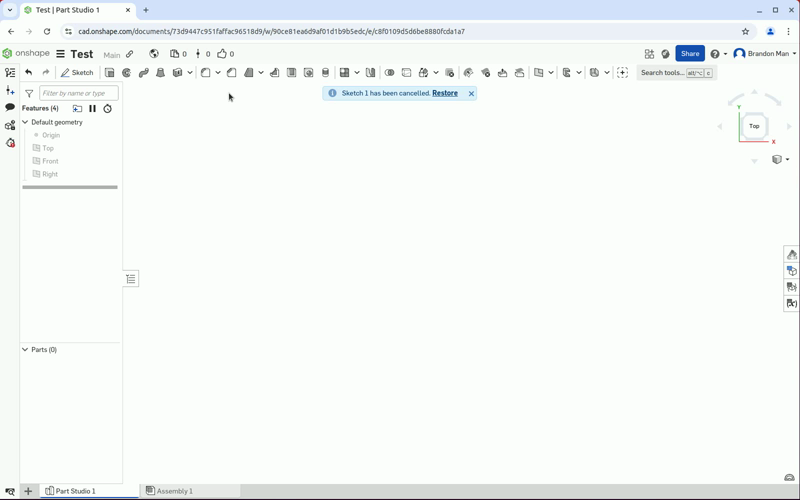
mouse_move(73, 352)
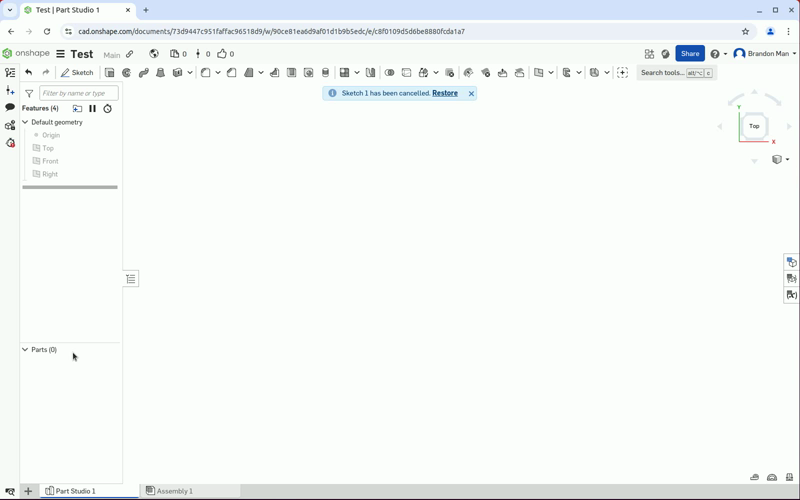
key(y)
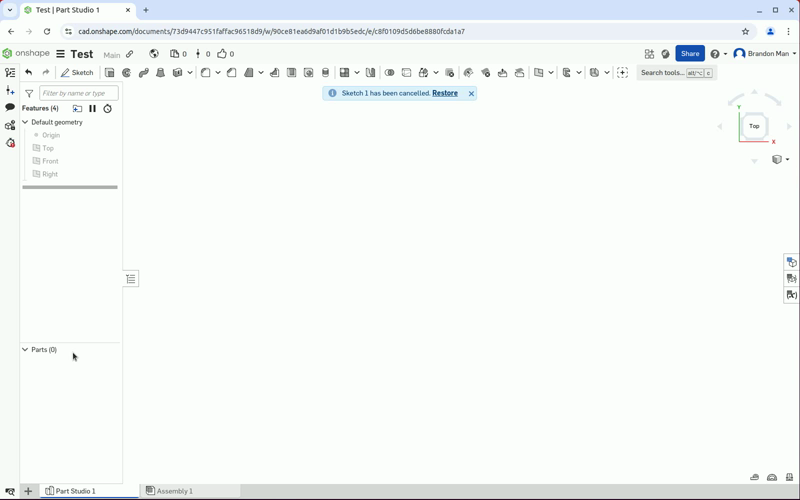
key(shift+p)
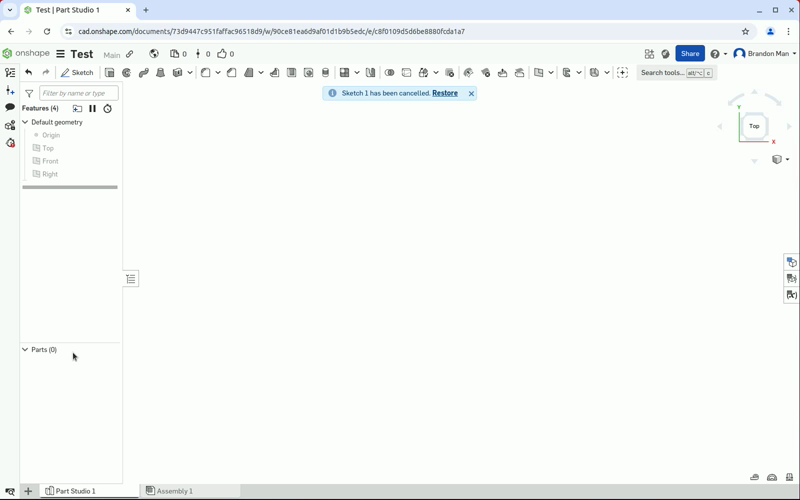
key(space)
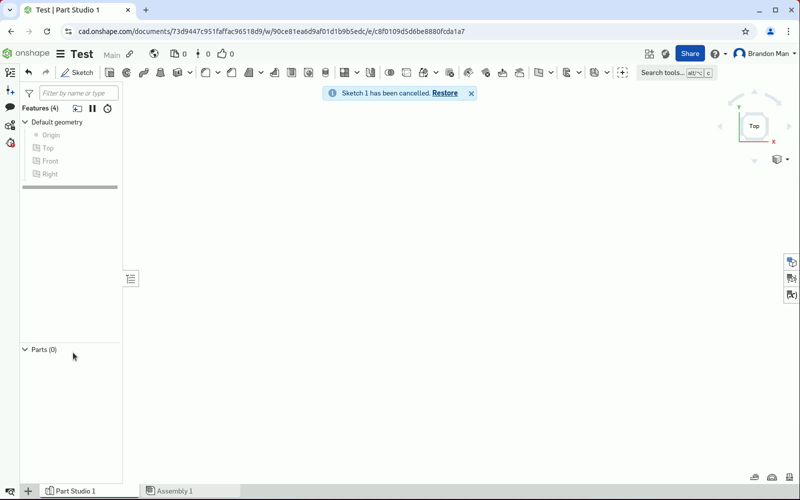
key_down(shift)
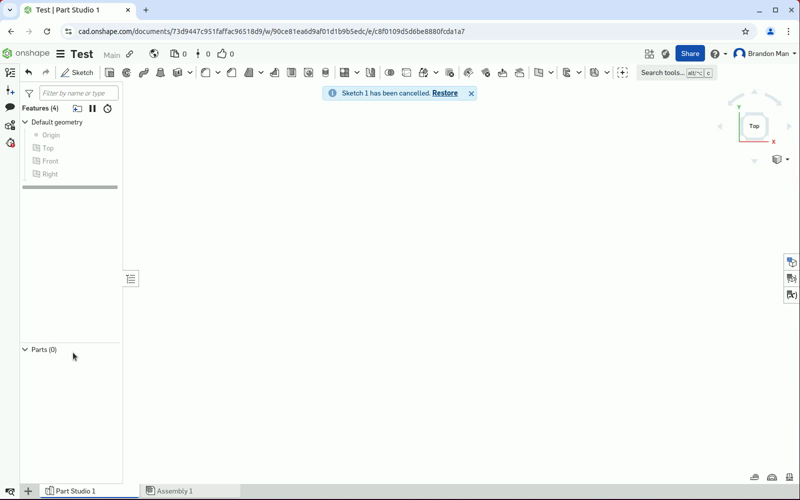
key(up)
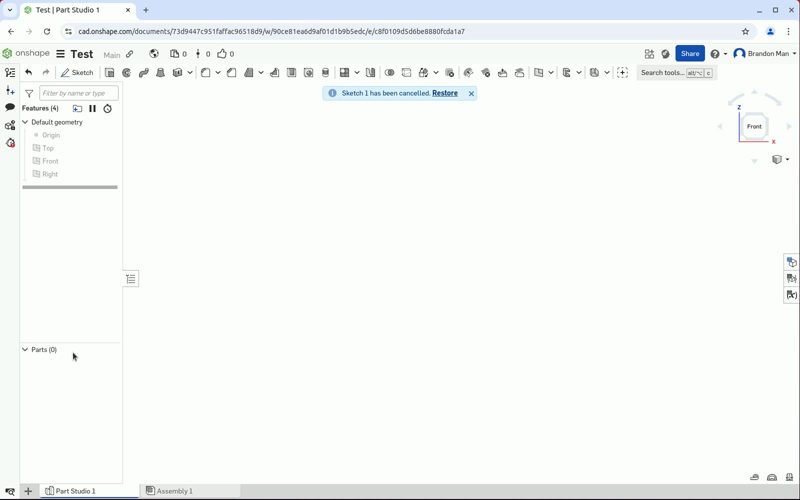
key_up(shift)
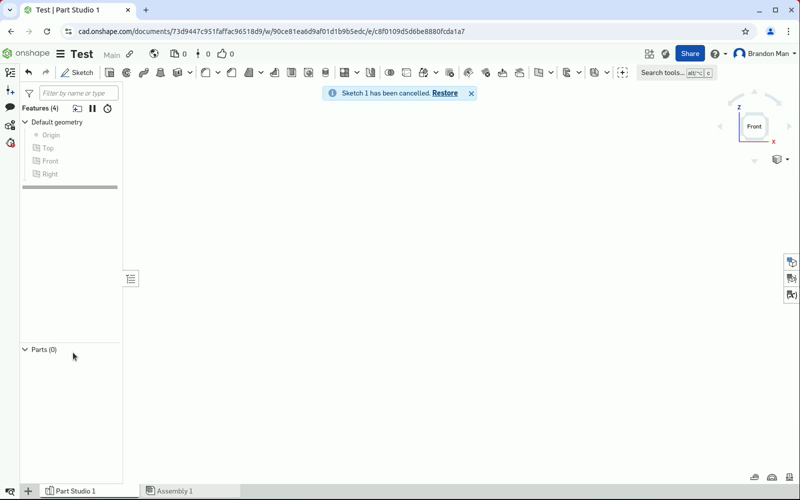
mouse_move(73, 352)
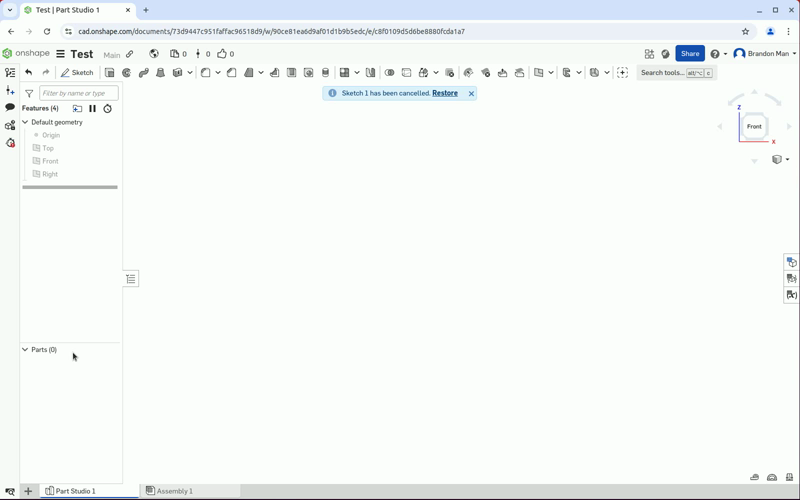
key(shift+y)
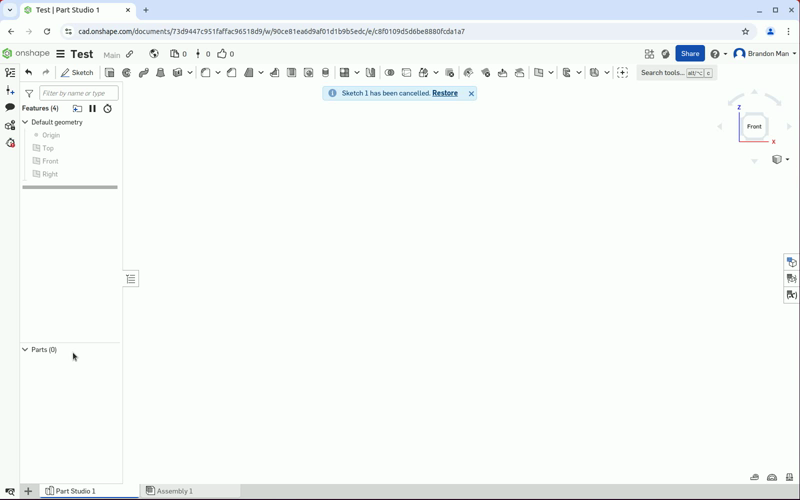
key(shift+s)
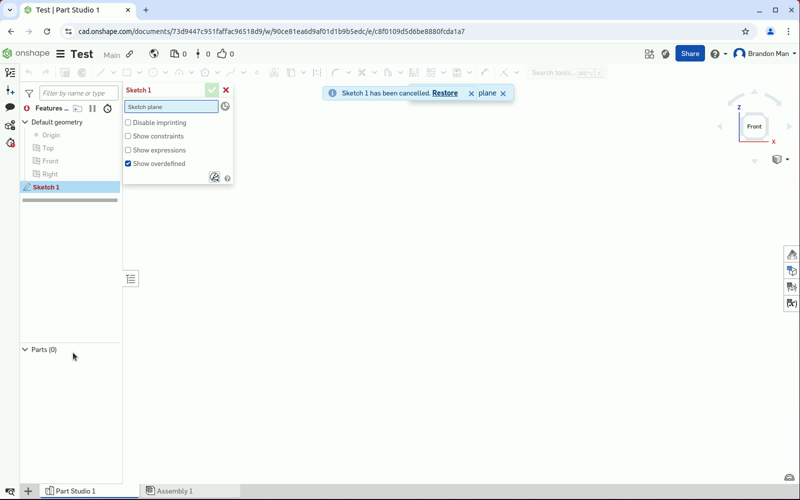
mouse_move(73, 163)
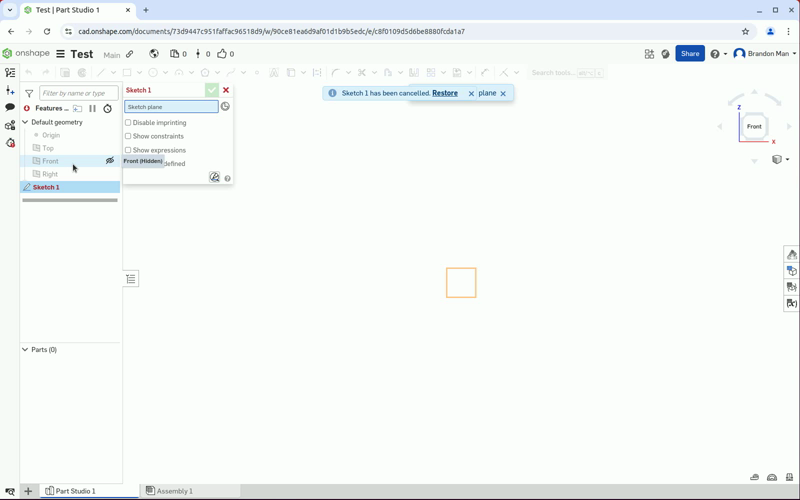
click(73, 163)
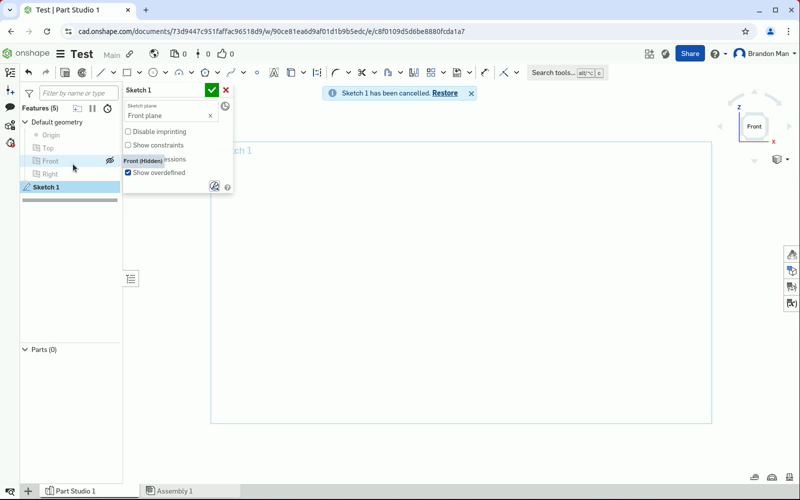
mouse_move(73, 352)
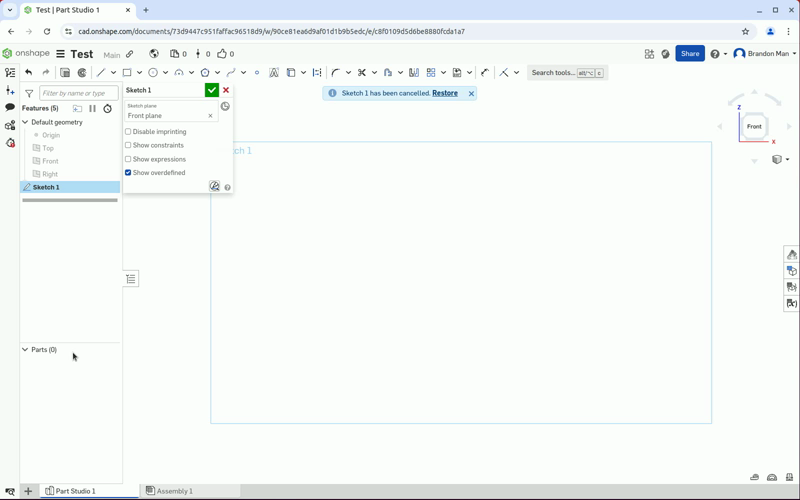
key(y)
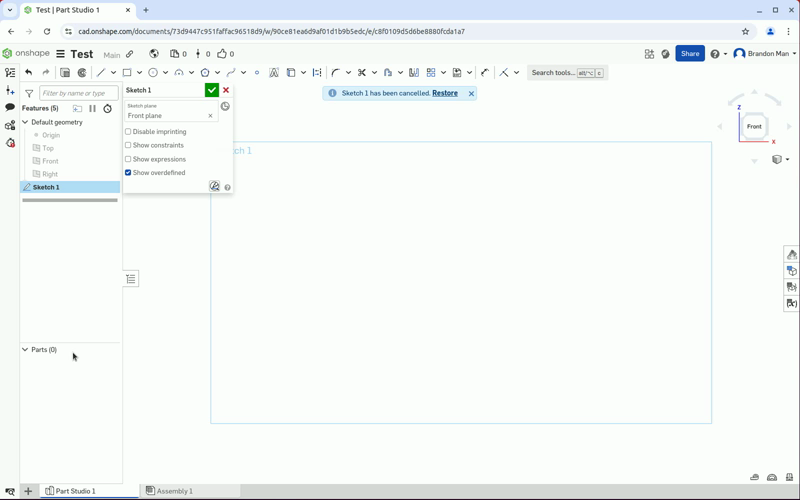
key(l)
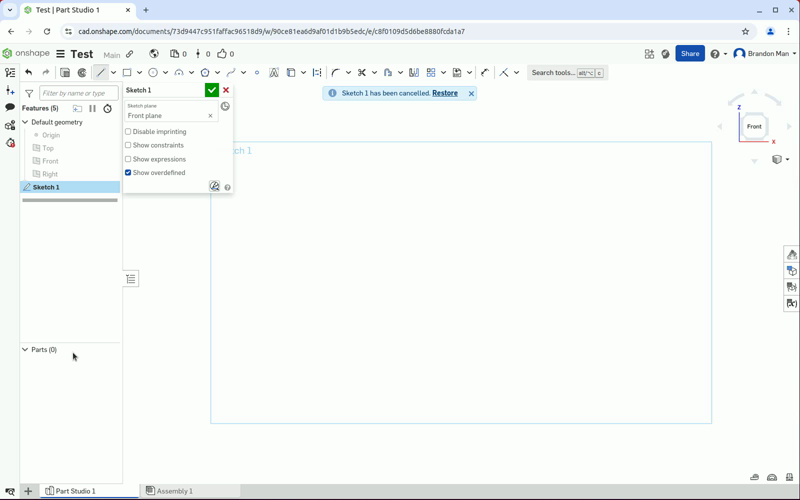
key_down(shift)
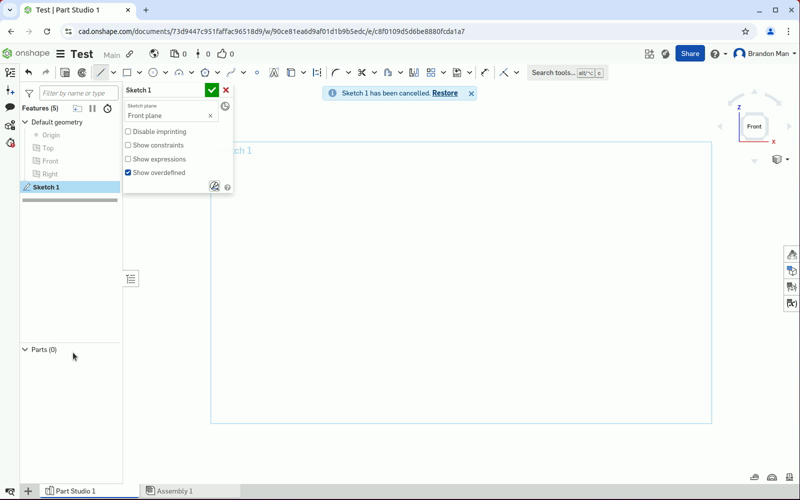
mouse_move(348, 336)
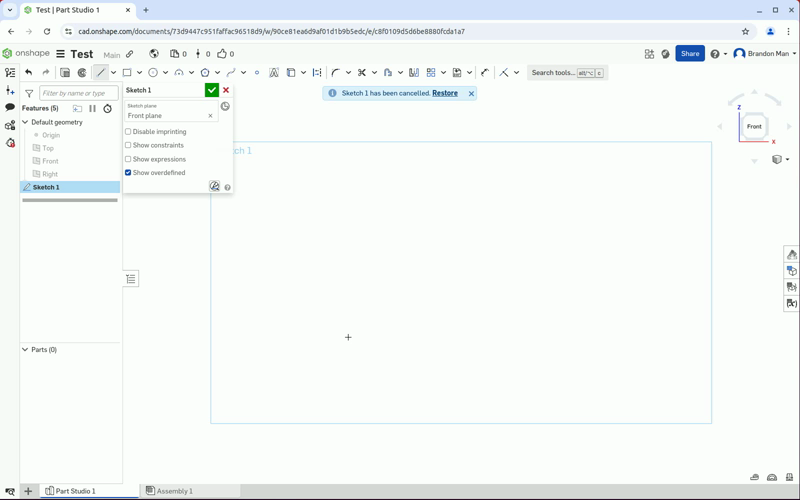
click(348, 336)
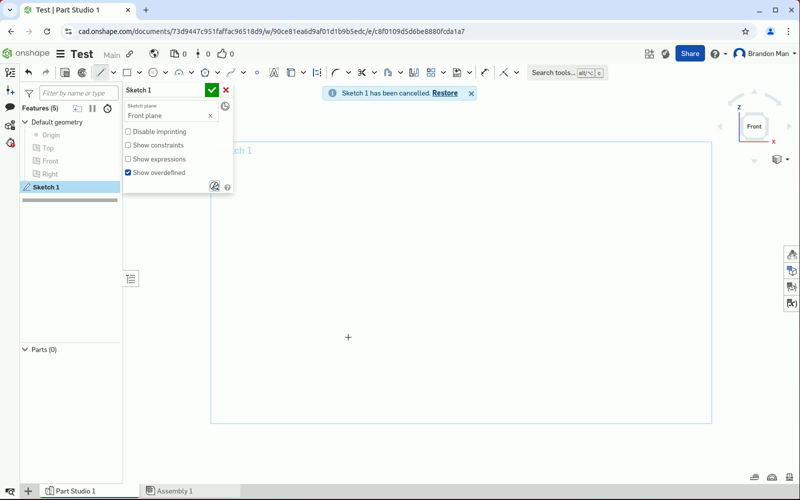
key_up(shift)
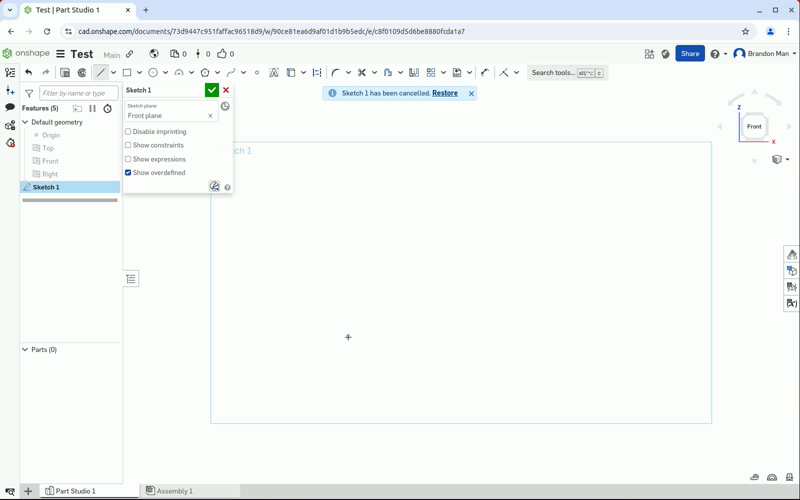
key_down(shift)
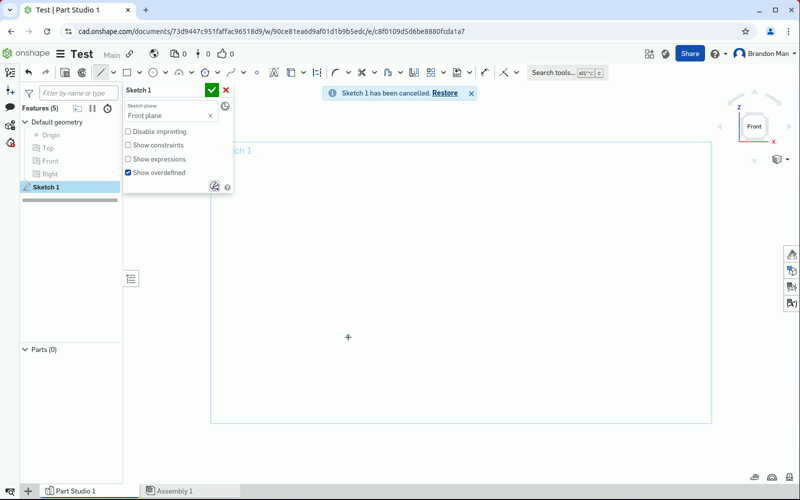
mouse_move(572, 336)
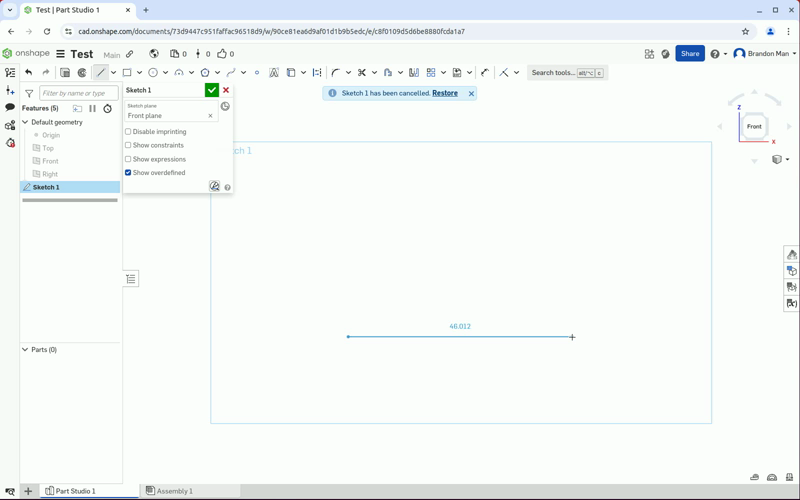
click(572, 336)
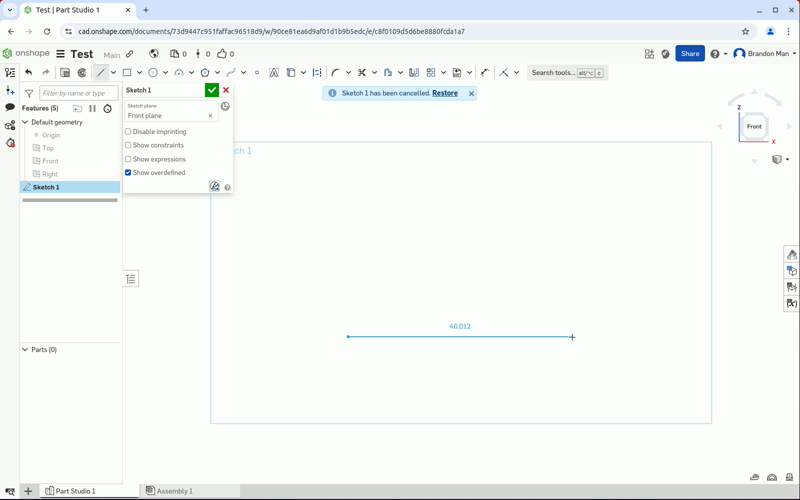
key_up(shift)
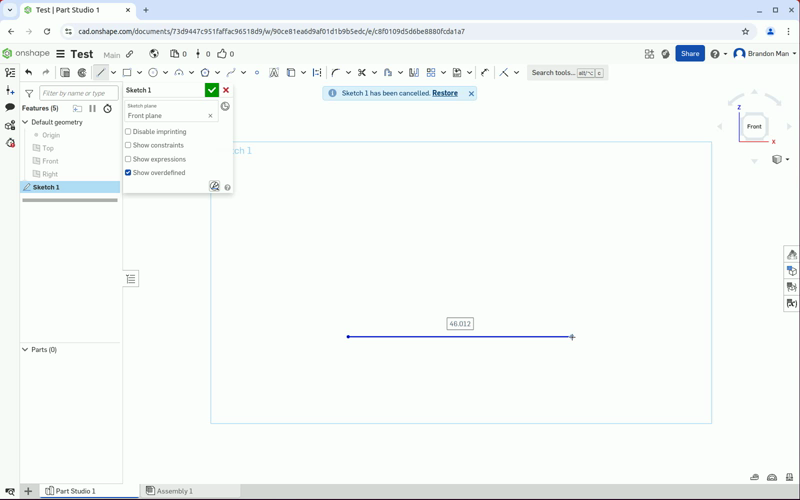
key_down(shift)
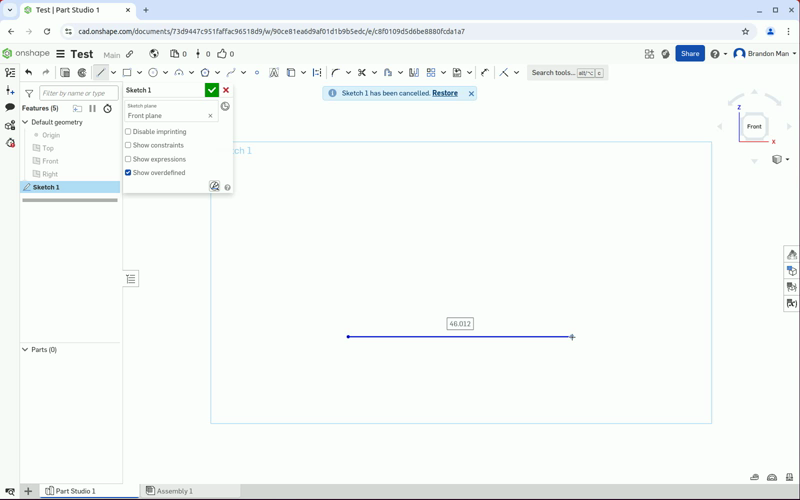
mouse_move(572, 221)
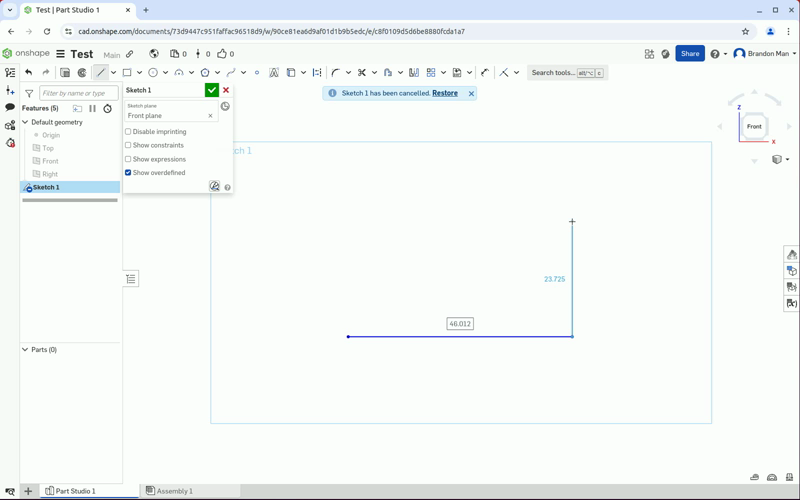
click(572, 221)
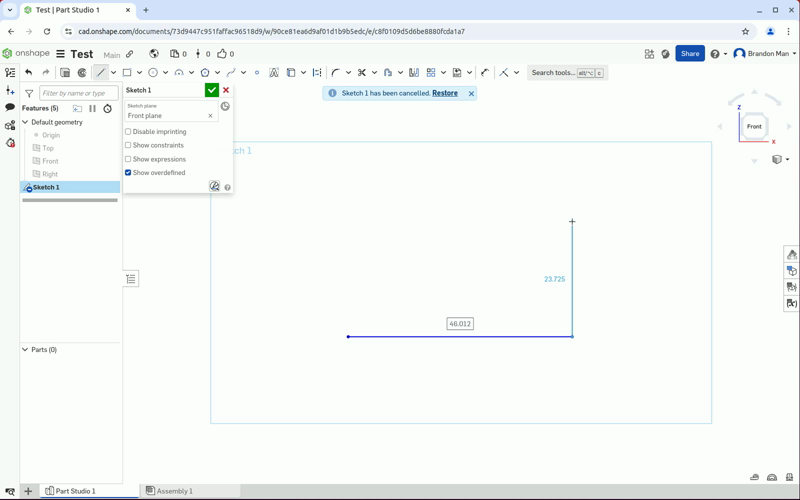
key_up(shift)
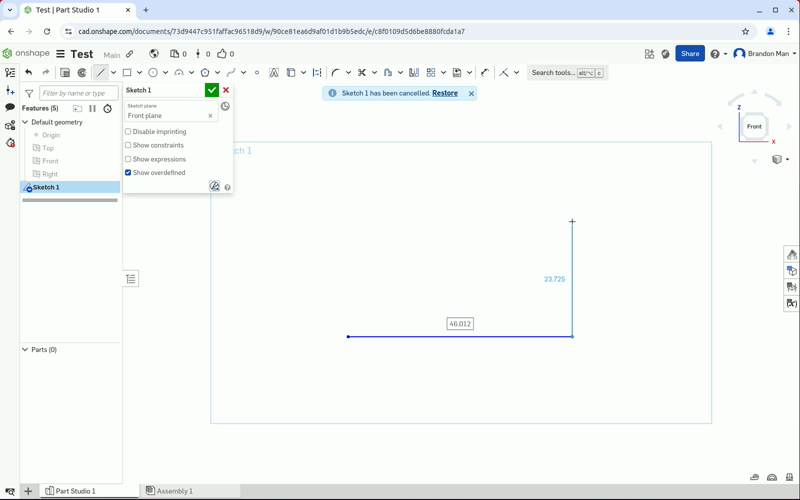
key_down(shift)
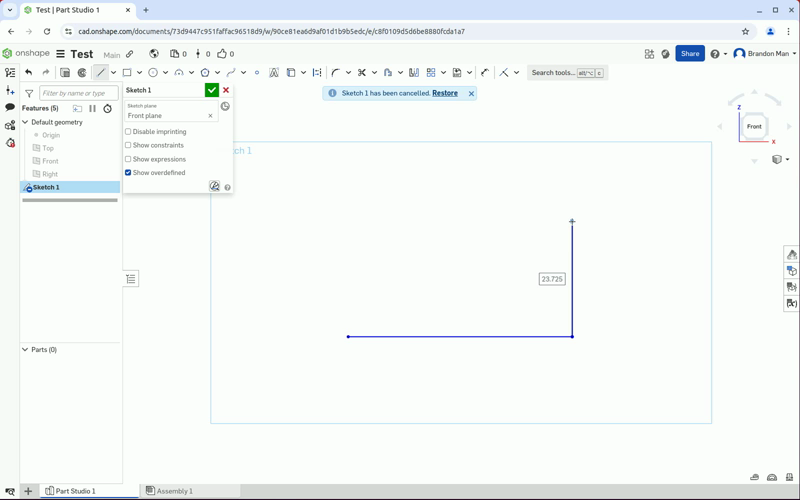
mouse_move(348, 221)
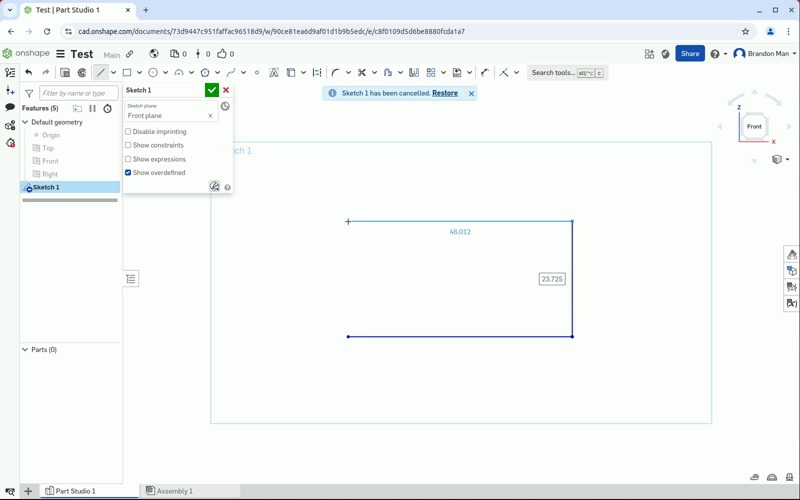
click(348, 221)
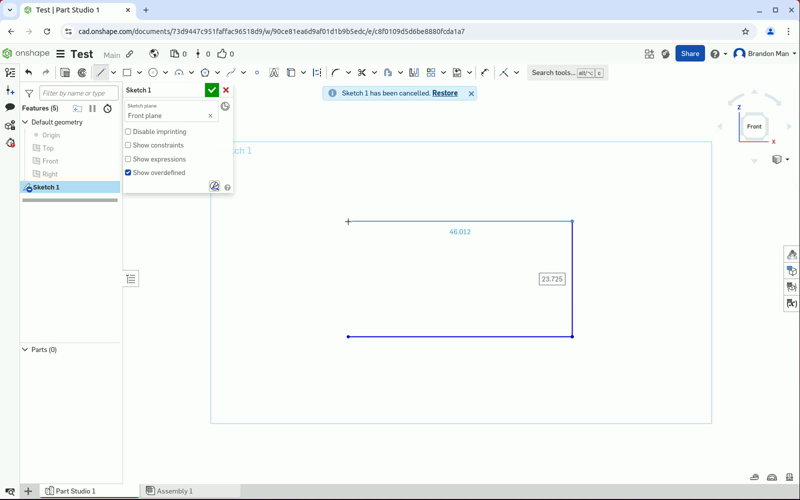
key_up(shift)
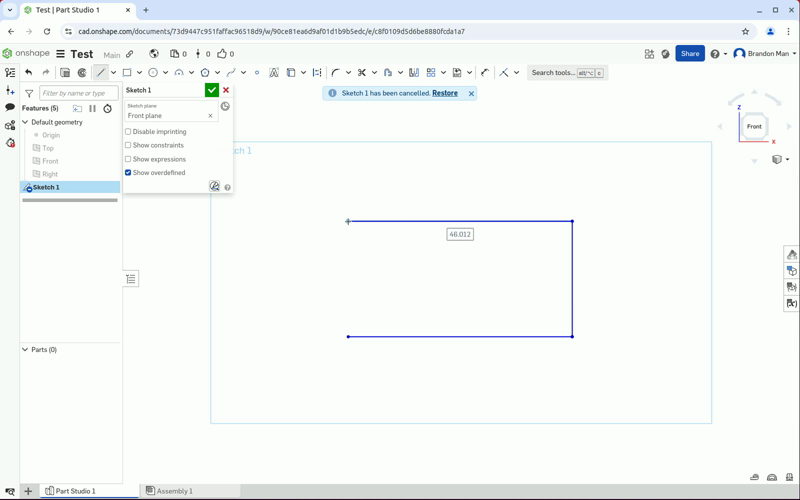
key_down(shift)
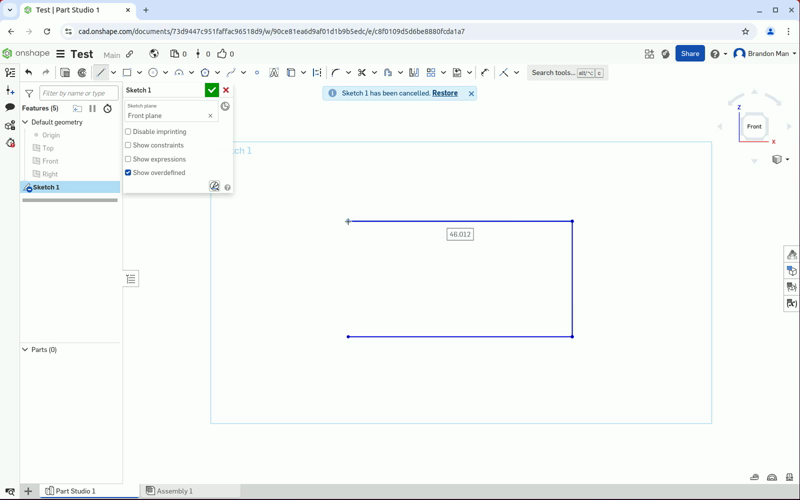
mouse_move(348, 336)
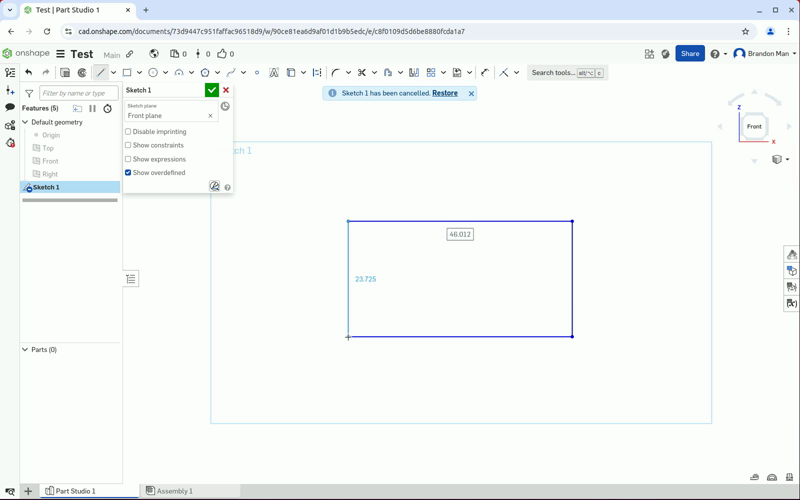
key_up(shift)
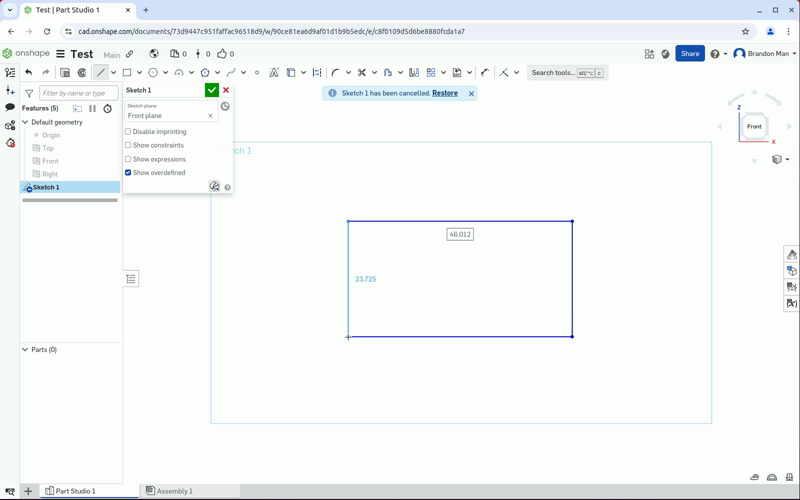
click(348, 336)
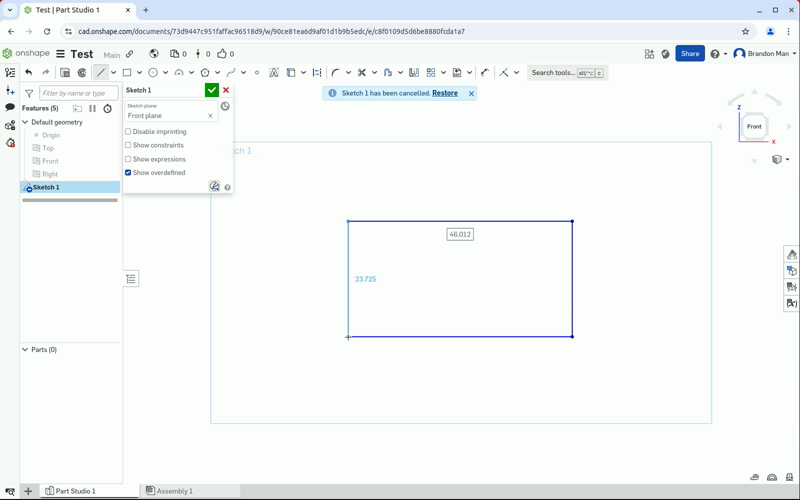
key(esc)
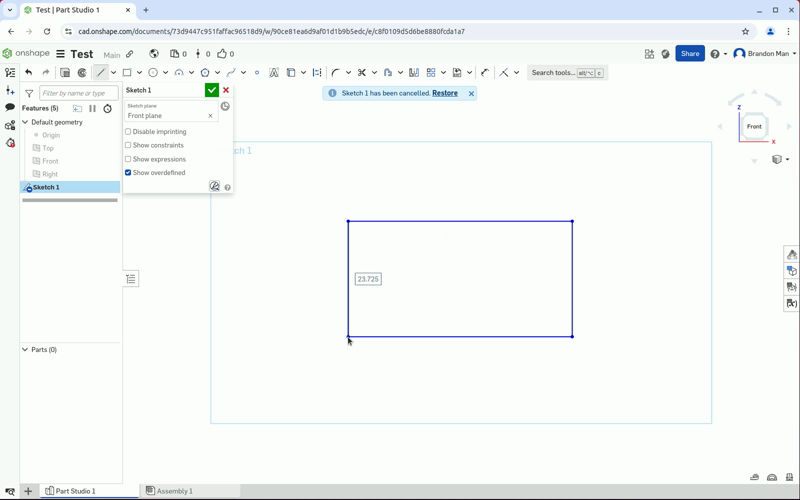
mouse_move(549, 317)
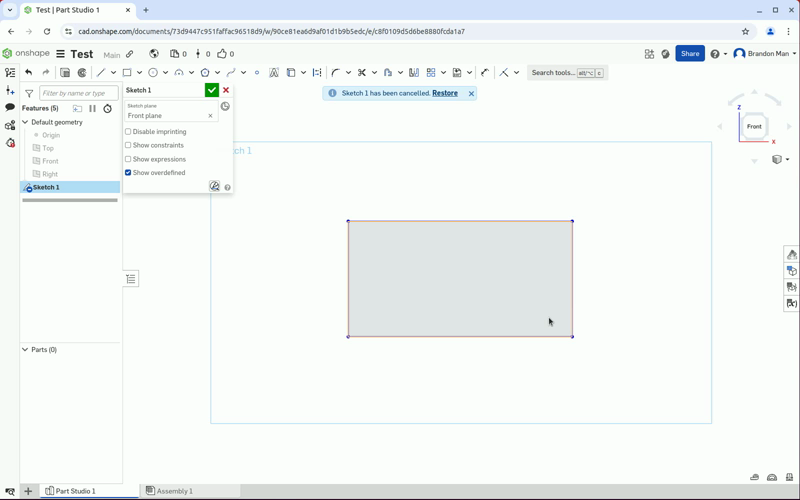
click(549, 317)
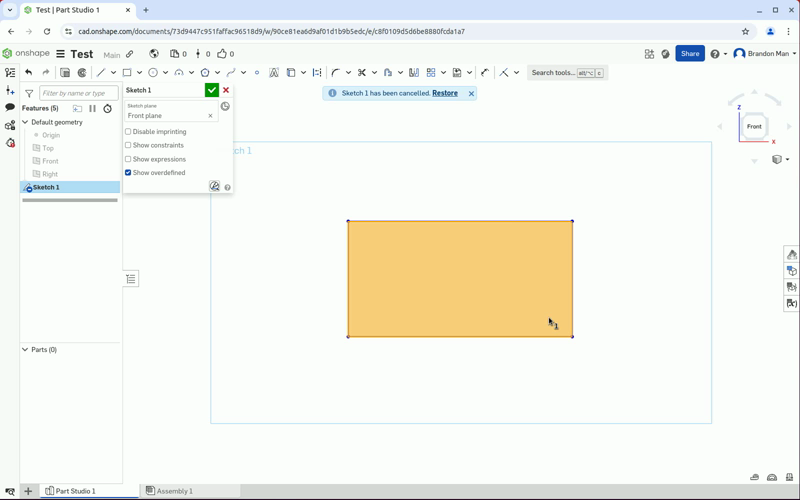
mouse_move(73, 352)
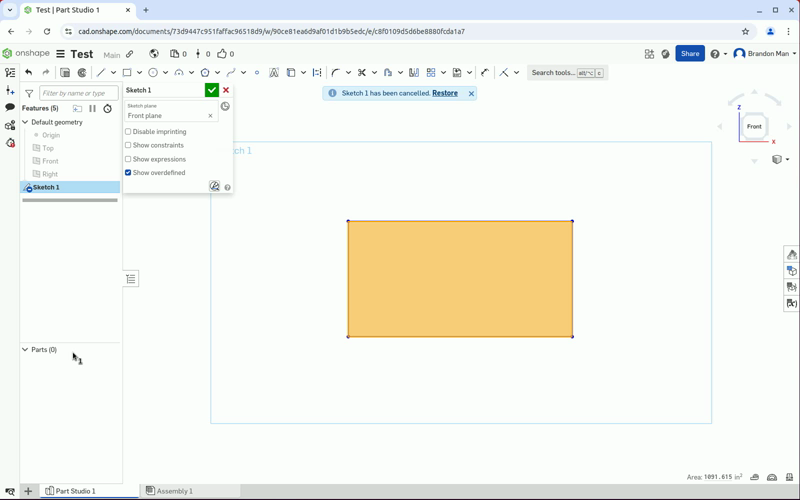
key(shift+y)
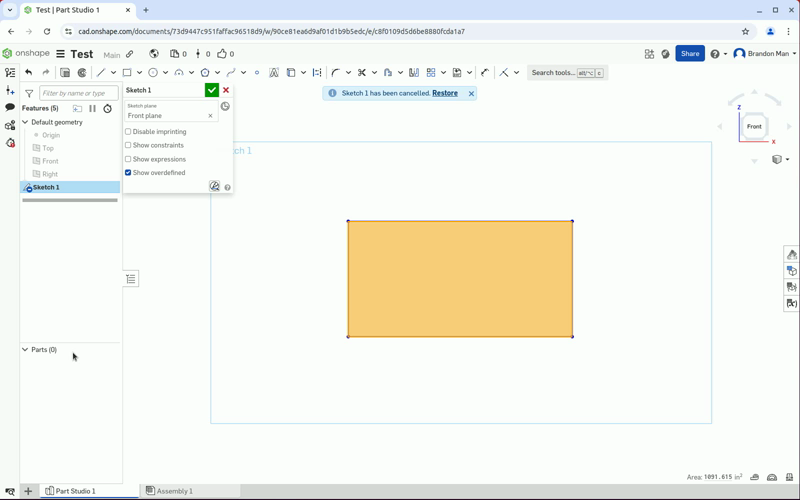
key(shift+e)
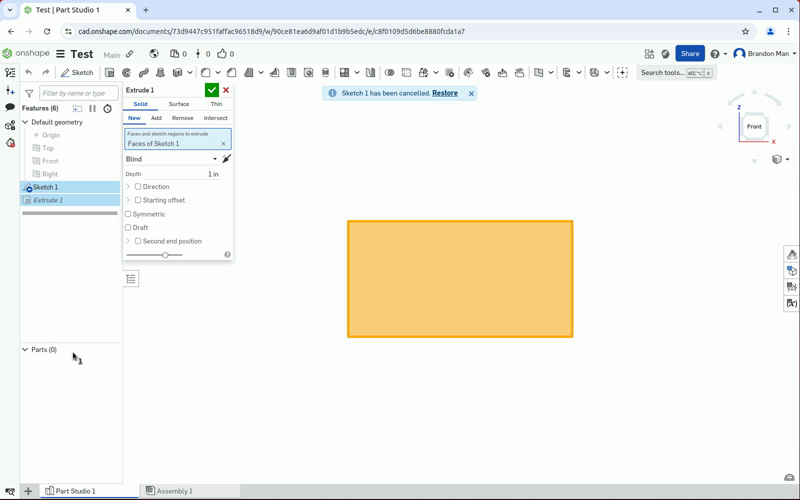
mouse_move(143, 106)
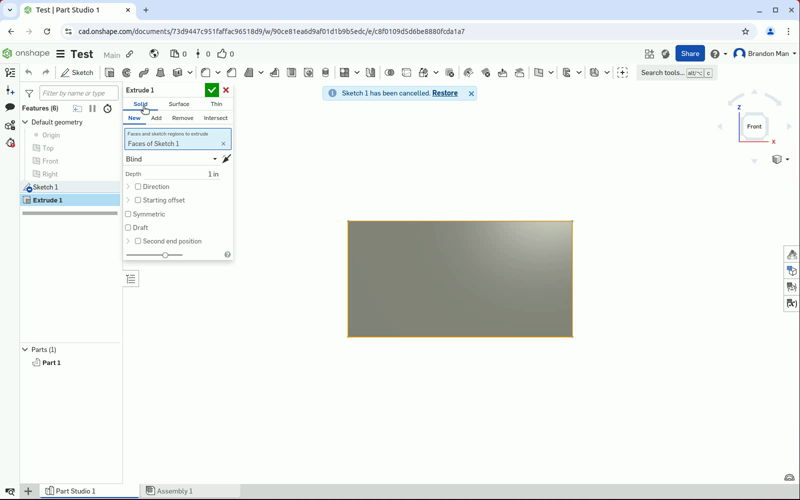
click(143, 106)
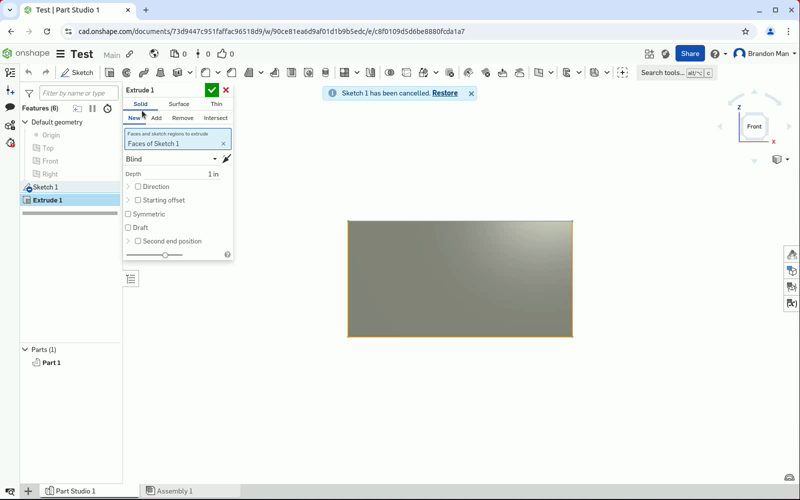
mouse_move(137, 120)
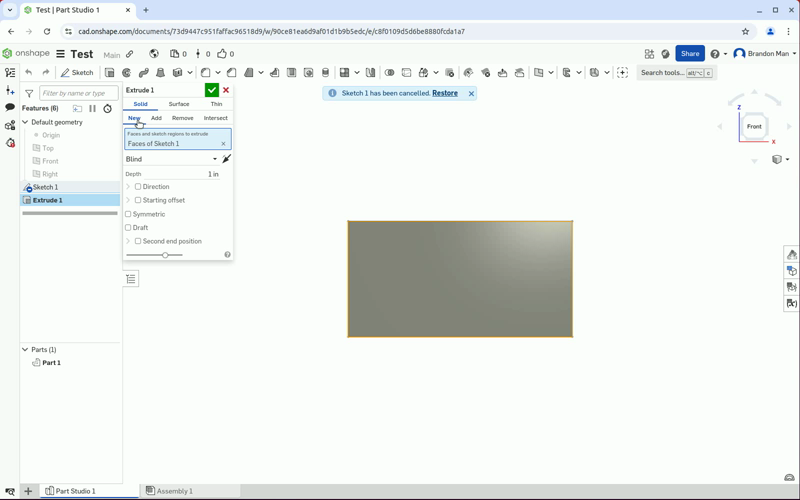
click(137, 120)
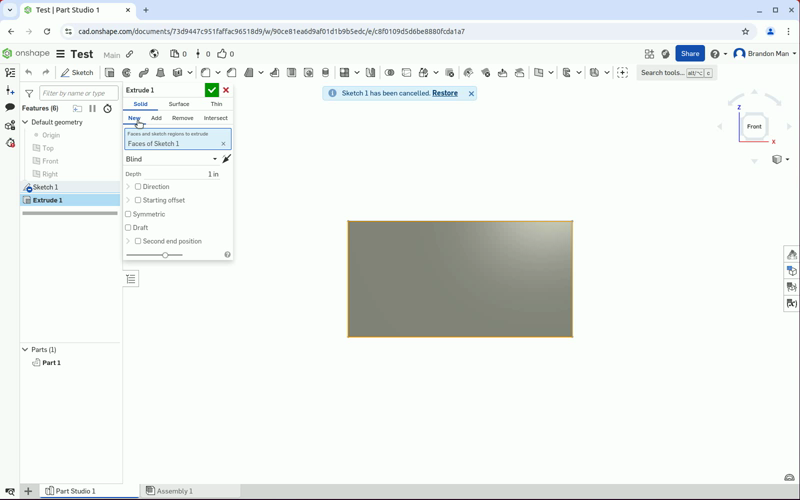
key(tab, 4)
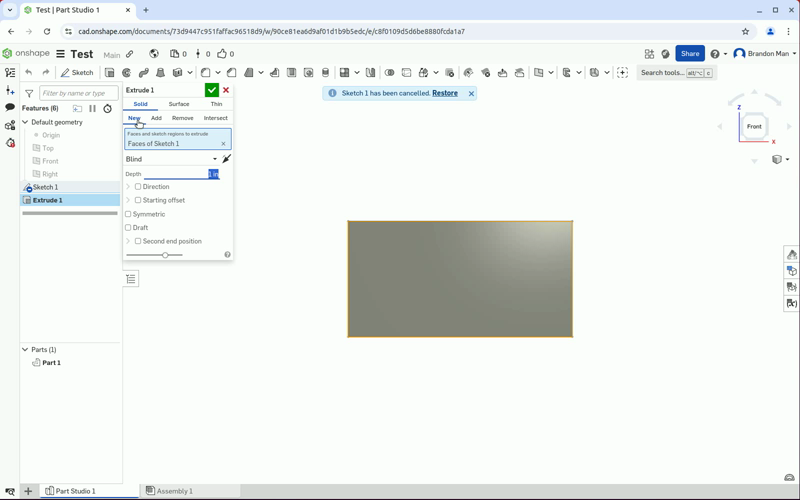
text(0.963)
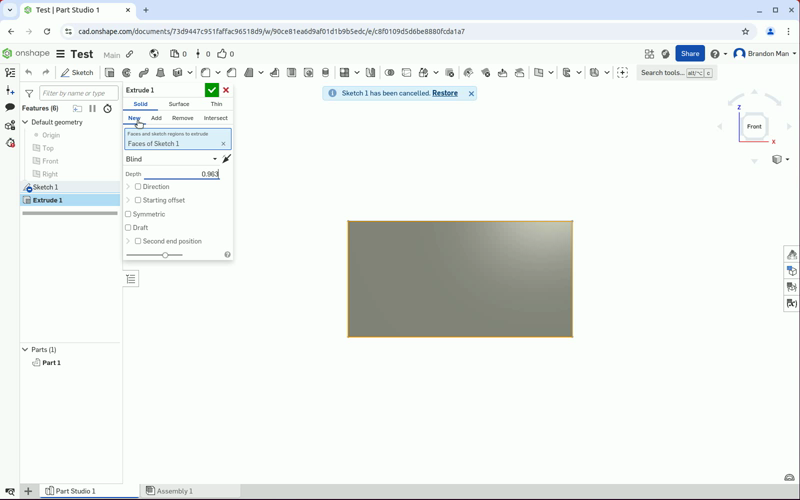
key(enter)
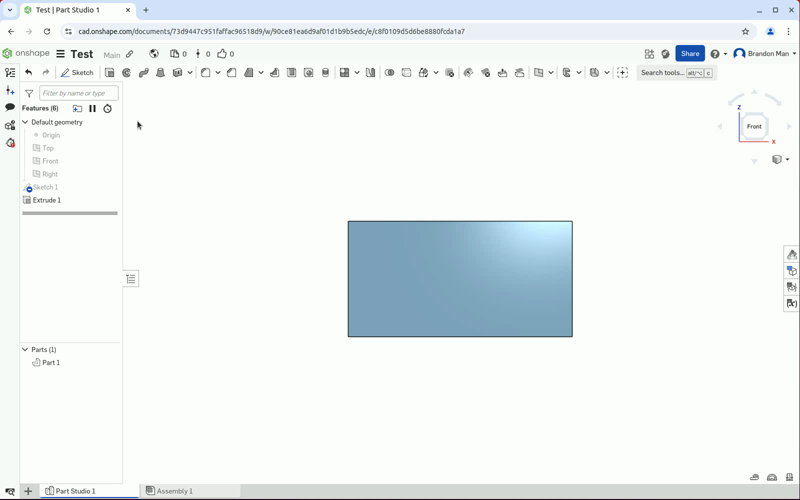
key(shift+h)
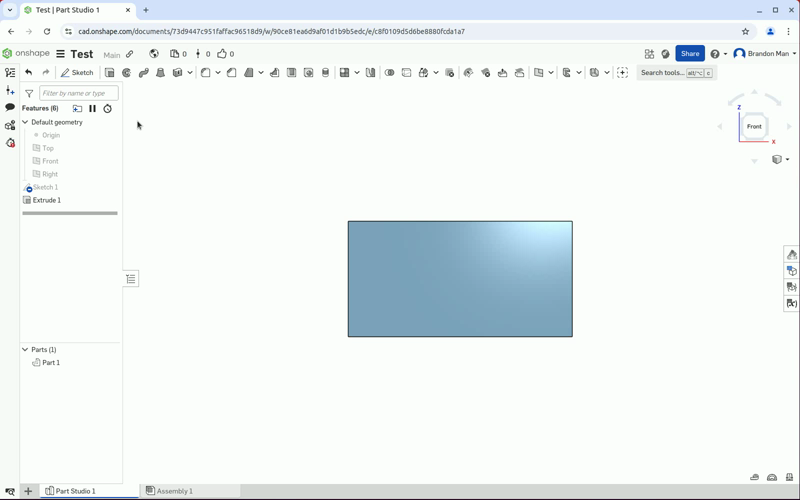
key(shift+h)
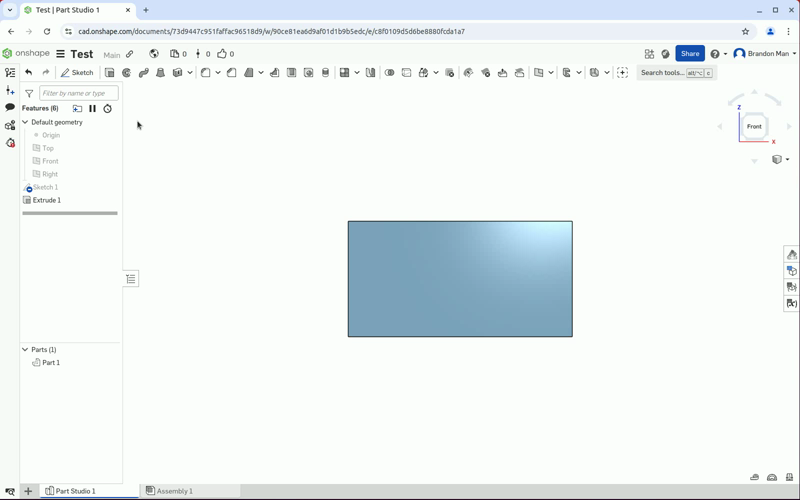
mouse_move(73, 189)
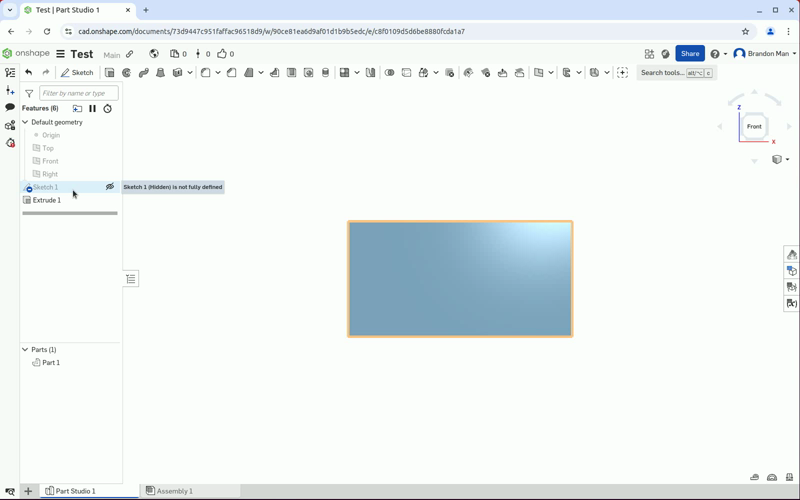
click(73, 189)
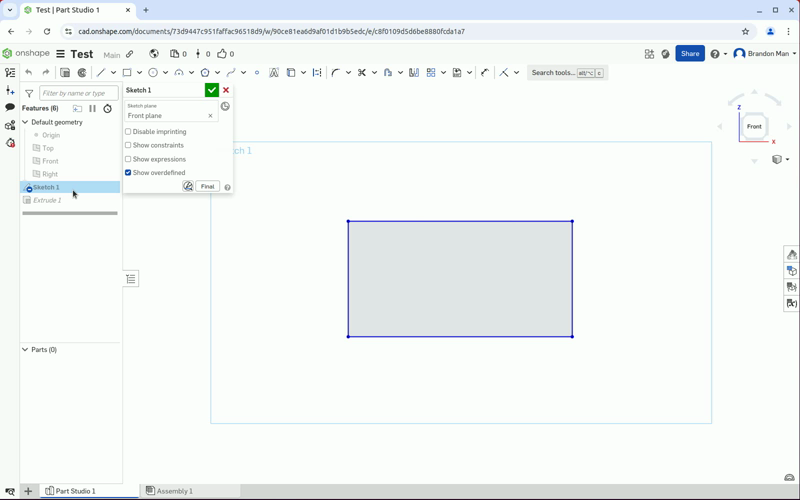
mouse_move(229, 92)
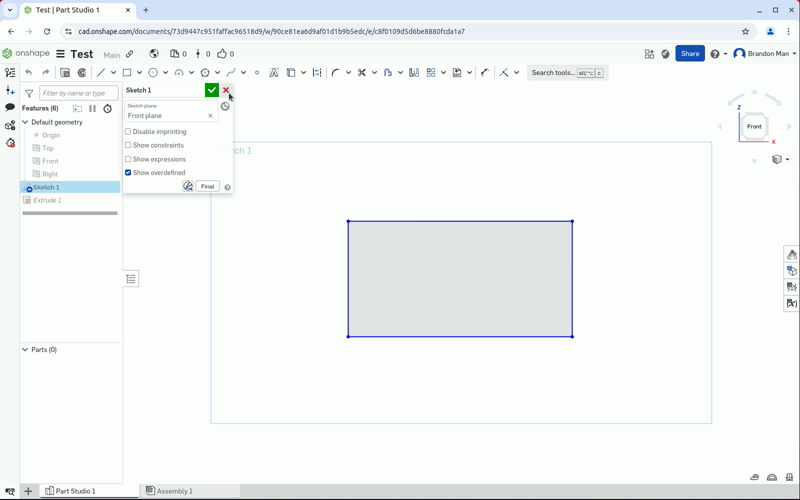
click(229, 92)
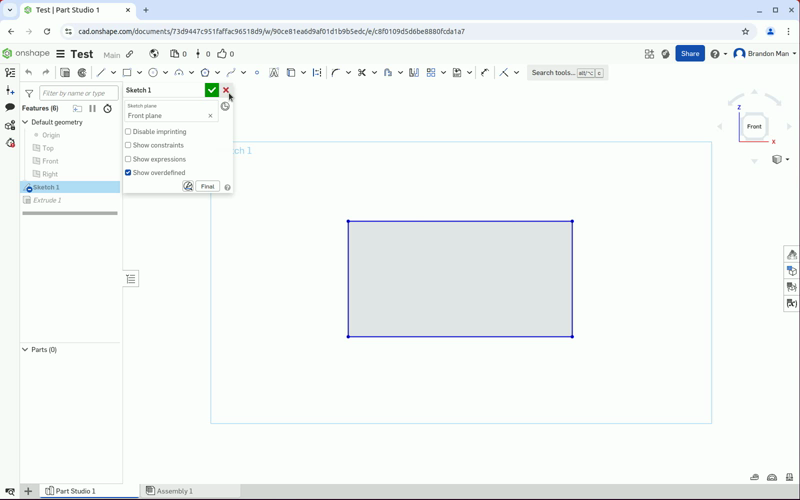
key(shift+s)
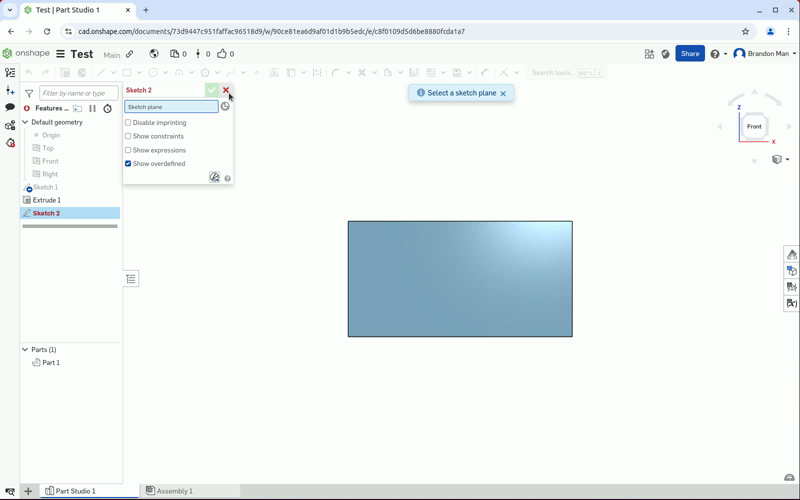
mouse_move(73, 163)
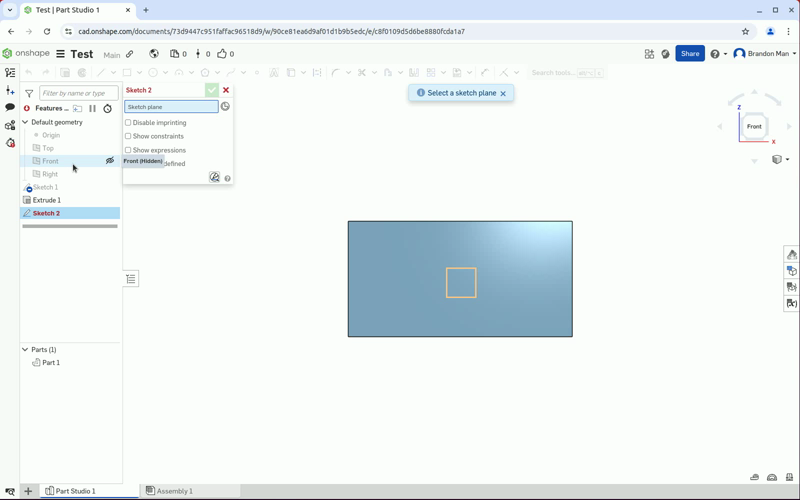
click(73, 163)
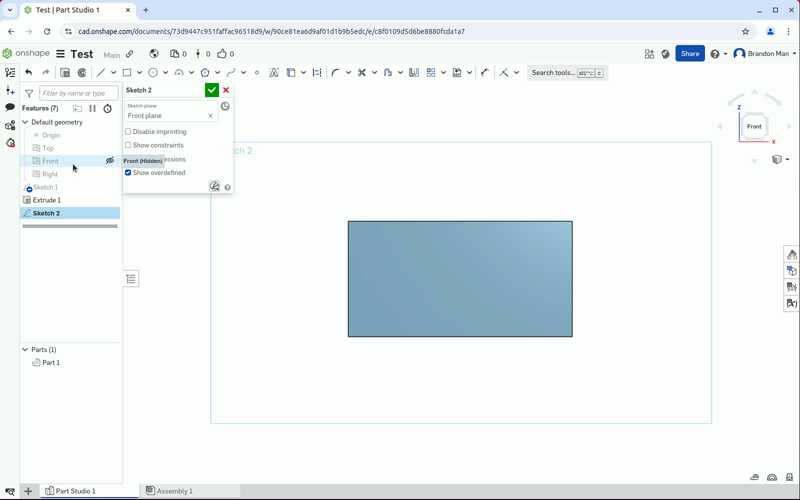
mouse_move(73, 352)
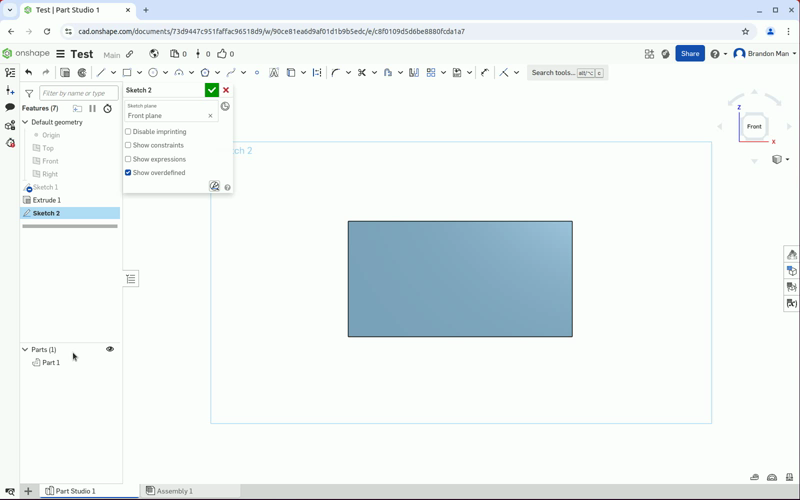
key(y)
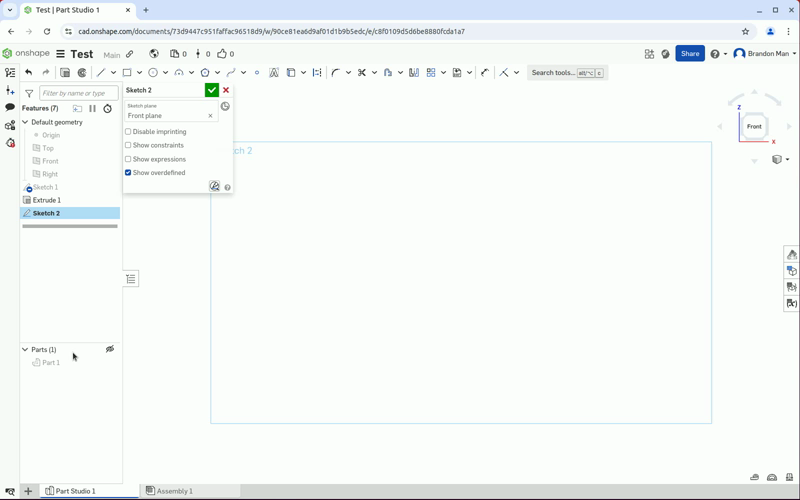
key(l)
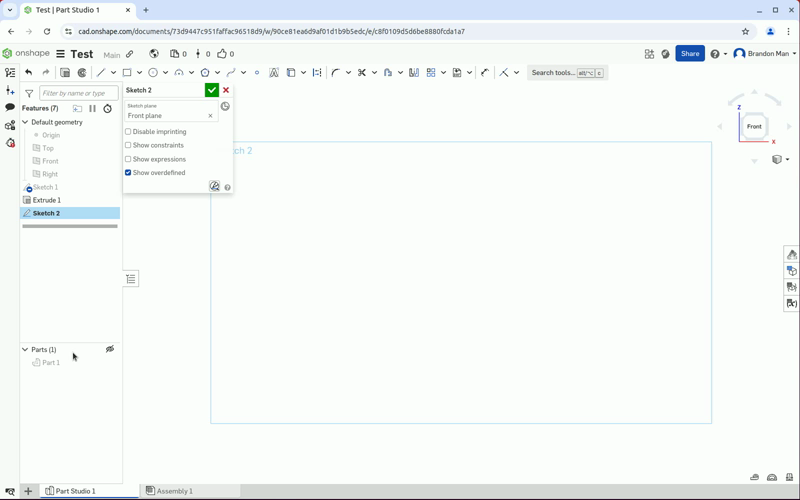
key_down(shift)
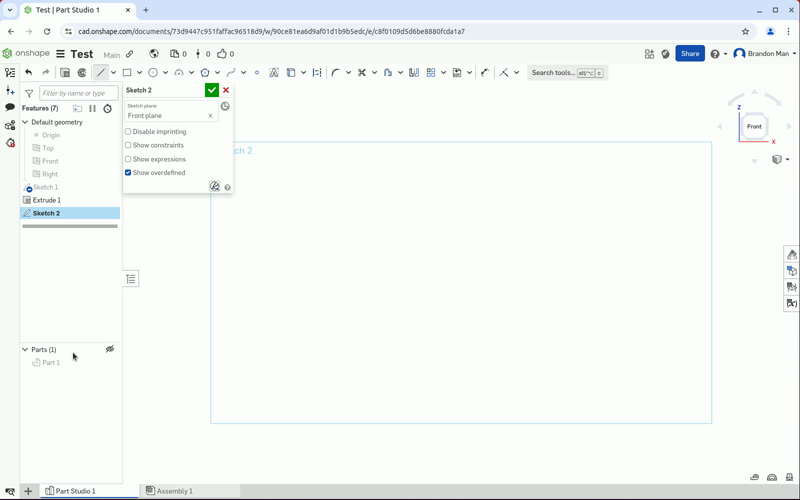
mouse_move(348, 336)
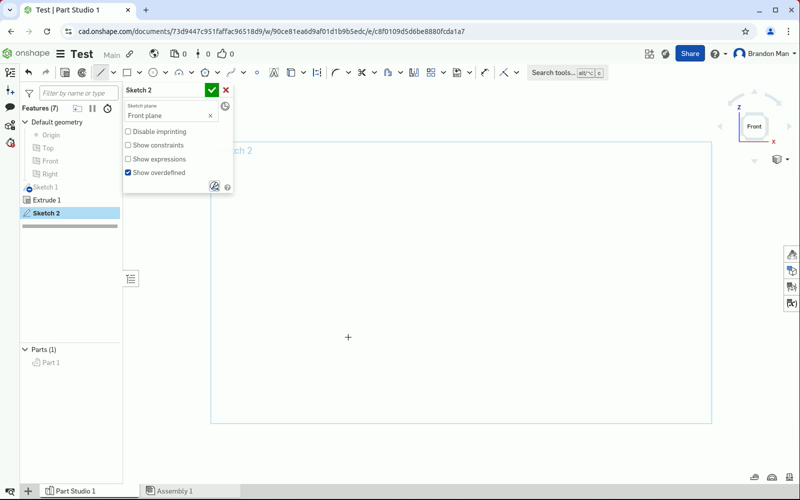
click(348, 336)
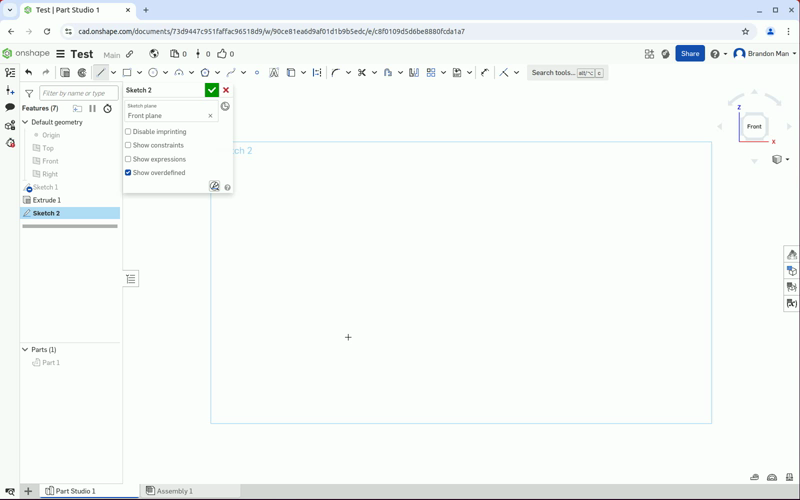
key_up(shift)
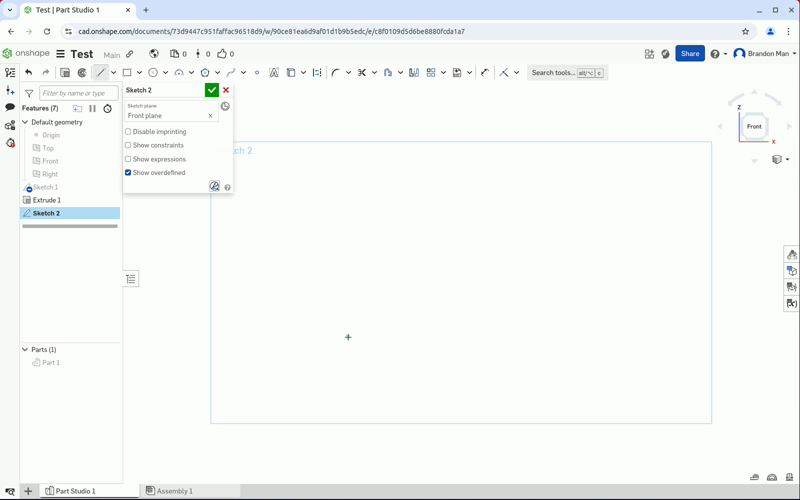
key_down(shift)
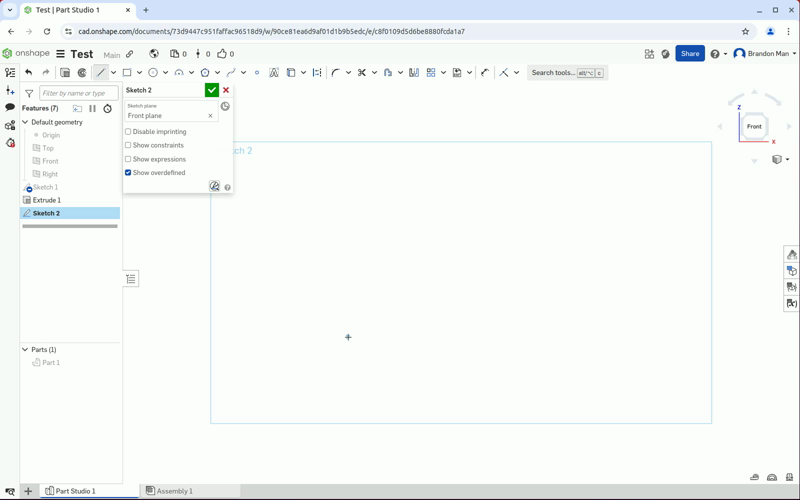
mouse_move(572, 336)
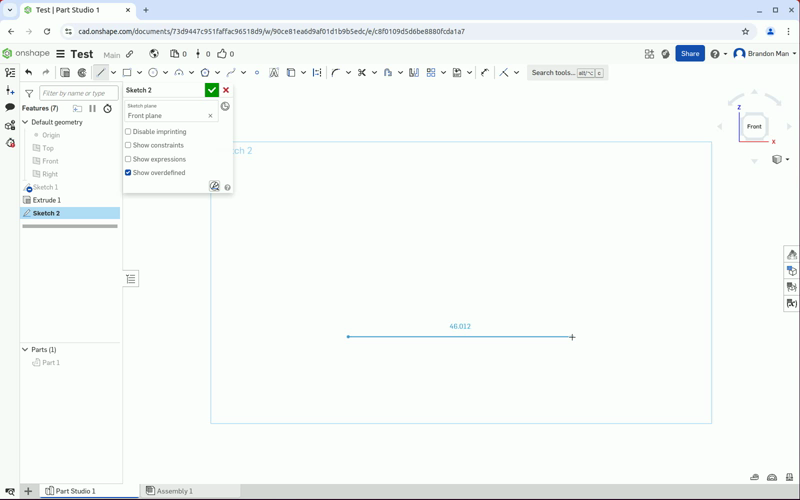
click(572, 336)
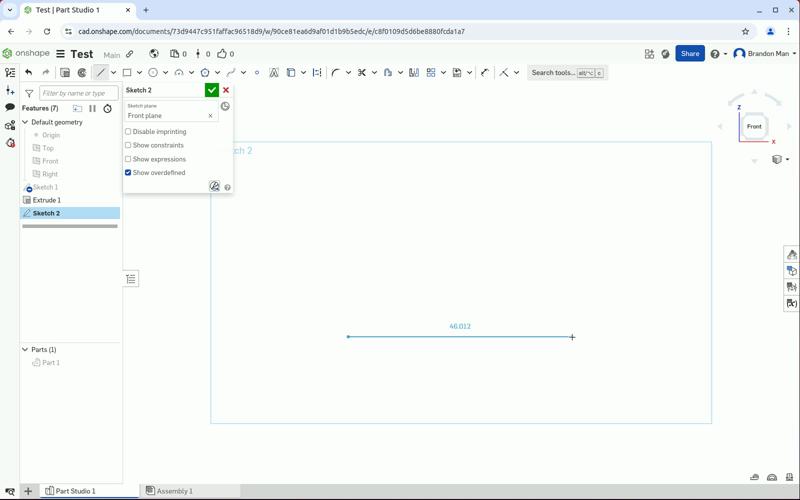
key_up(shift)
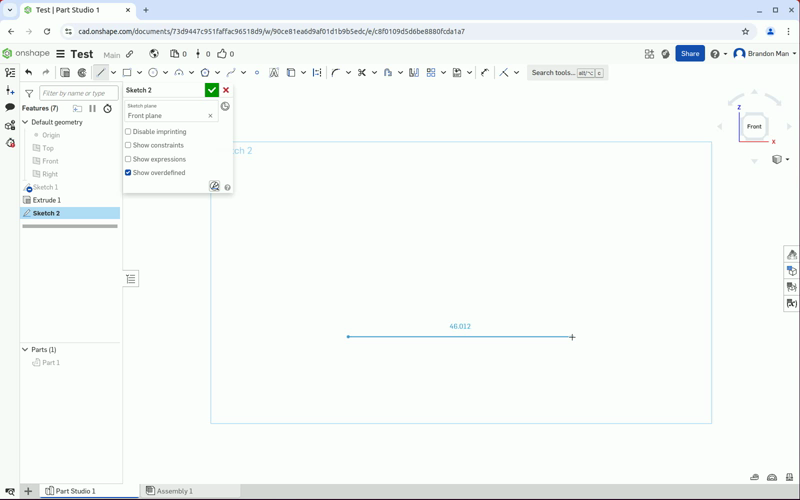
key_down(shift)
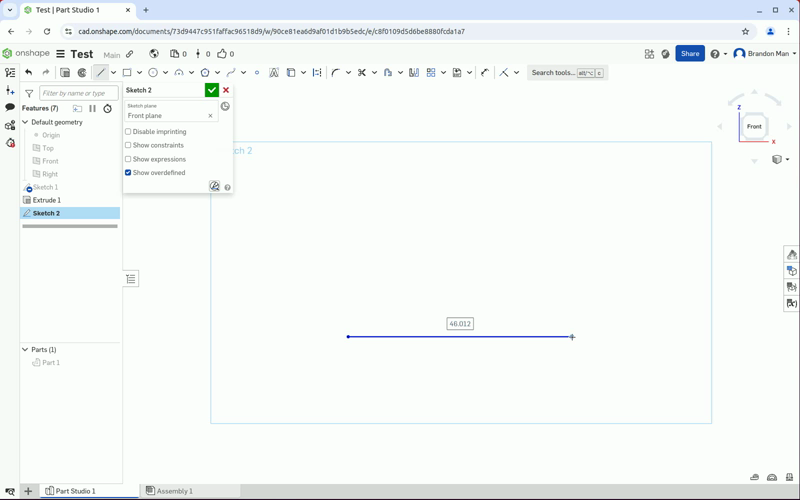
mouse_move(572, 221)
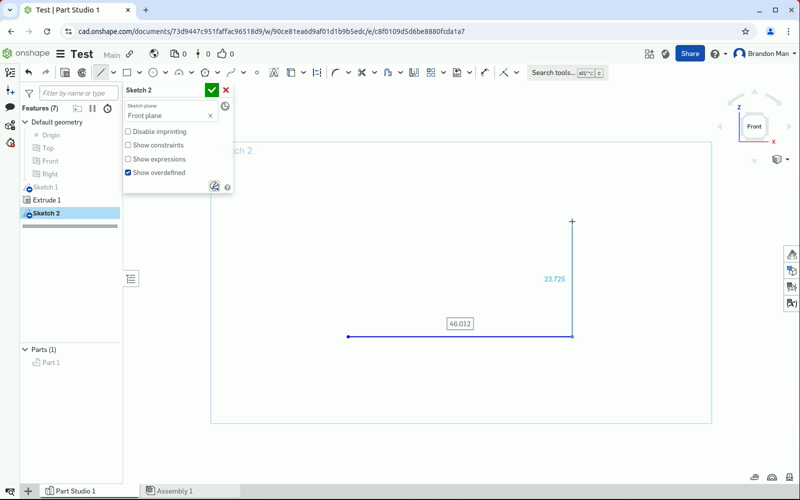
click(572, 221)
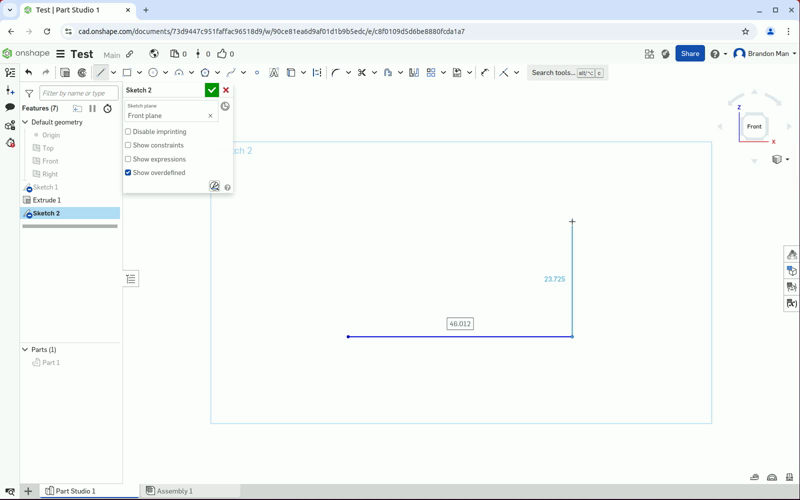
key_up(shift)
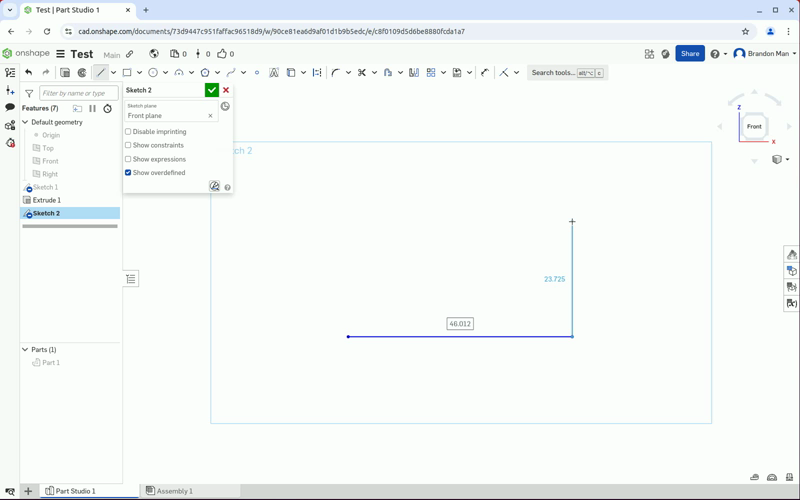
key_down(shift)
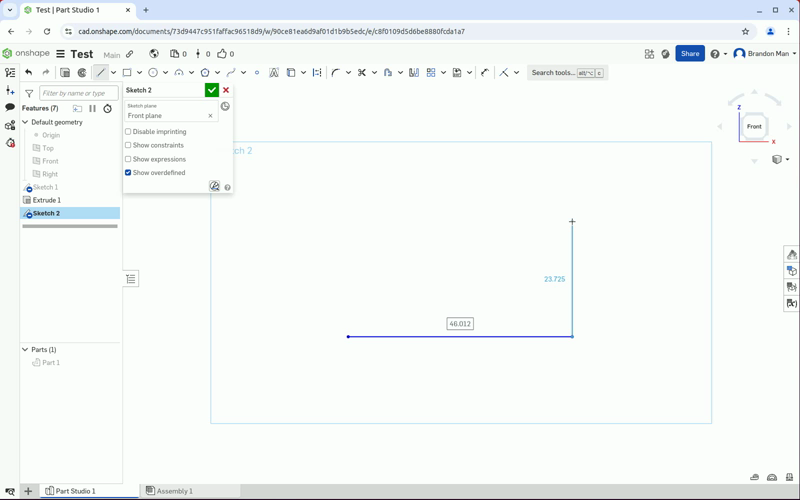
mouse_move(348, 221)
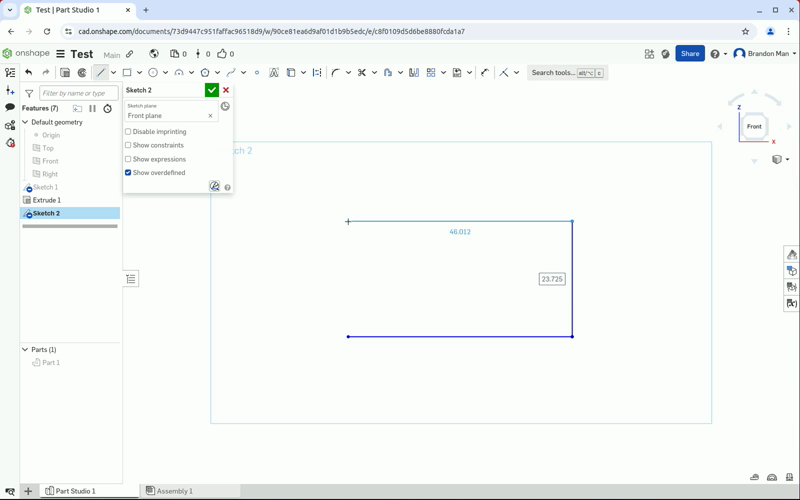
click(348, 221)
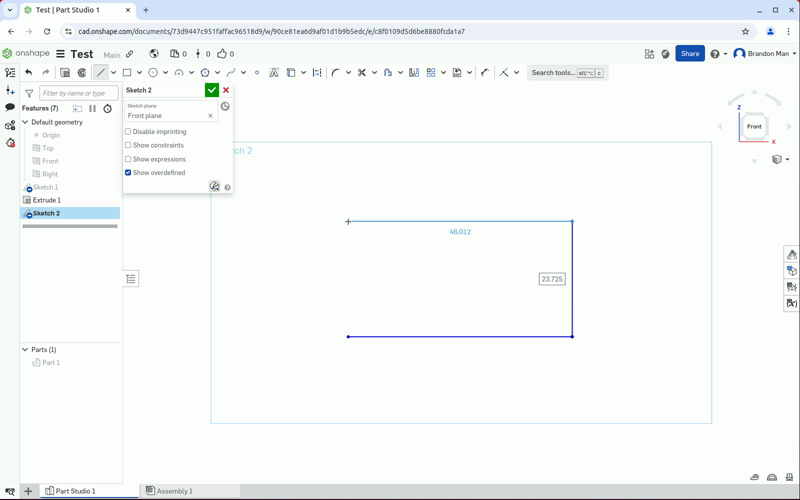
key_up(shift)
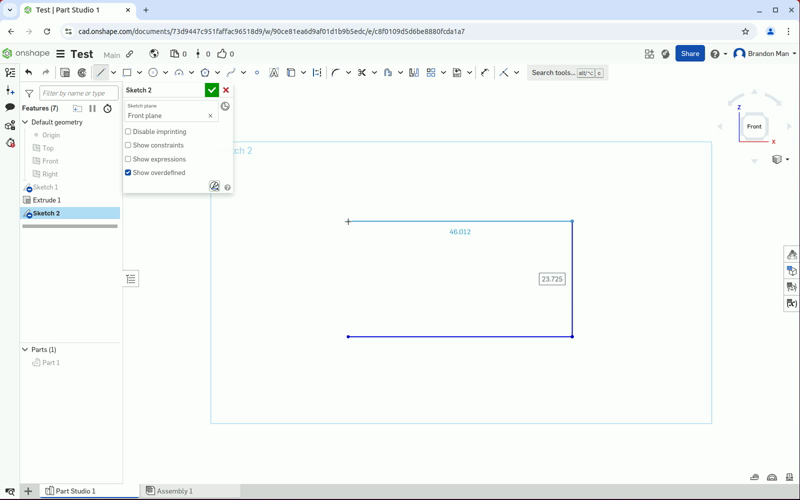
key_down(shift)
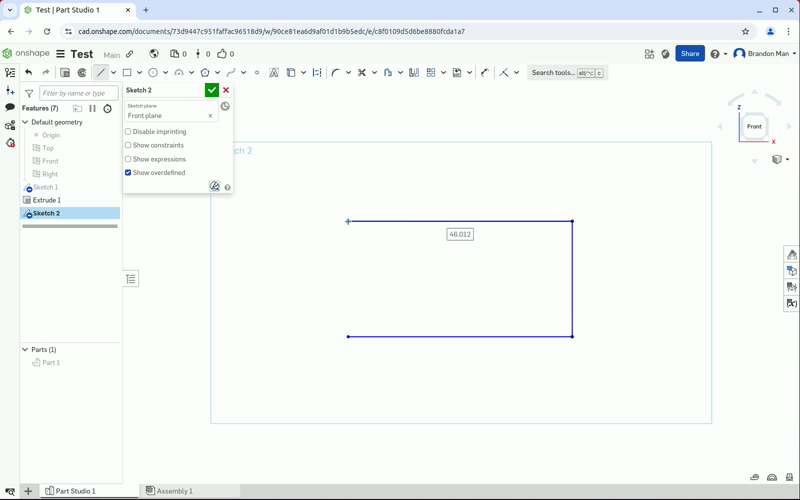
mouse_move(348, 336)
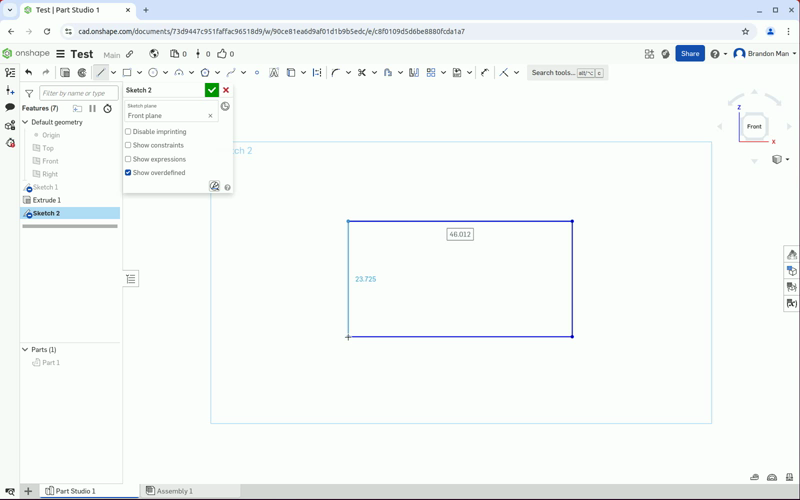
key_up(shift)
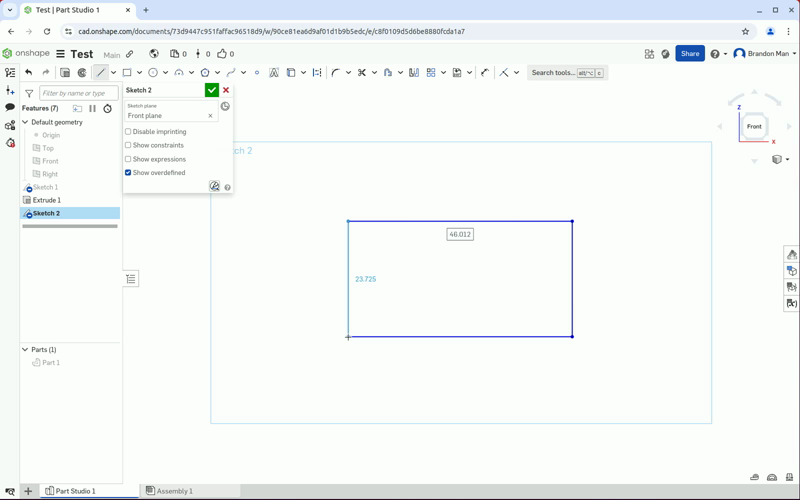
click(348, 336)
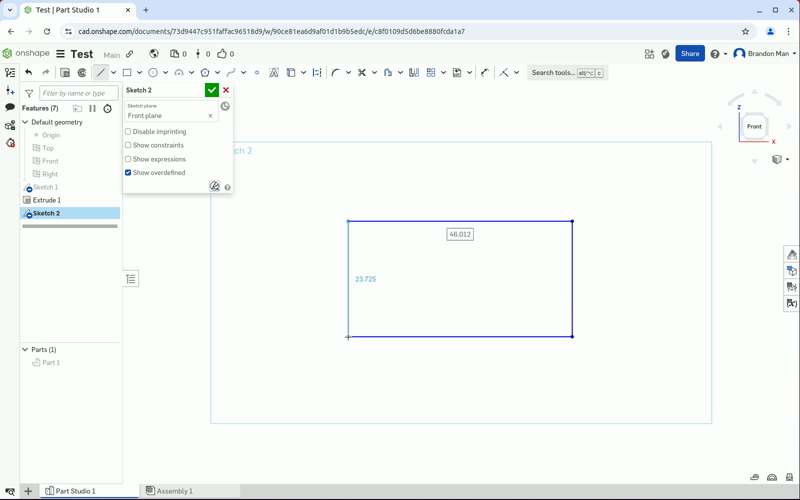
key(esc)
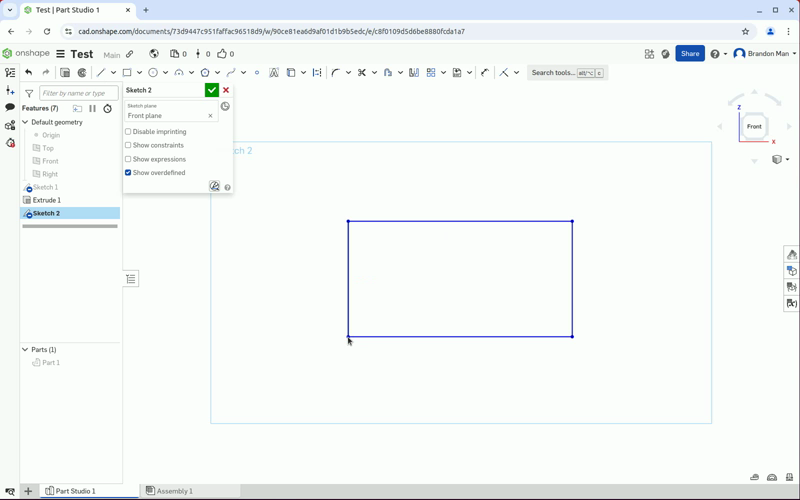
mouse_move(541, 261)
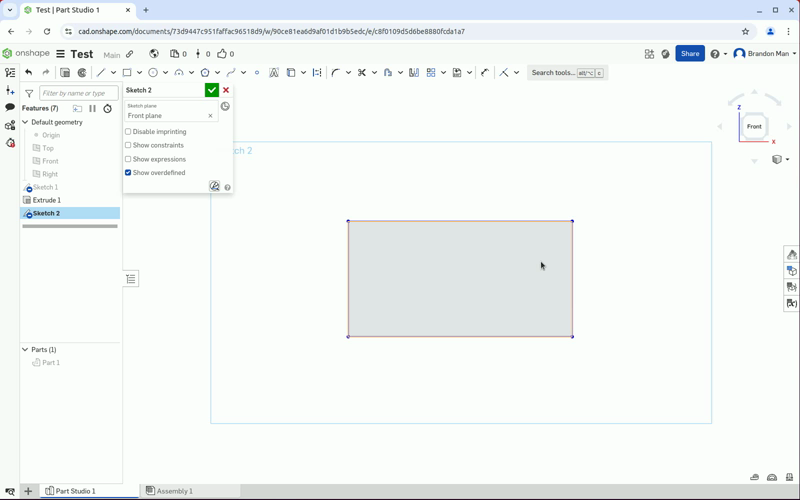
click(541, 261)
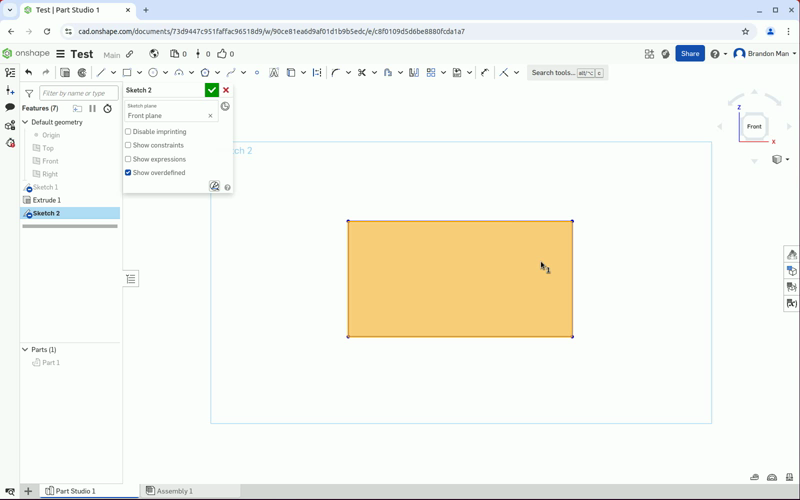
mouse_move(73, 352)
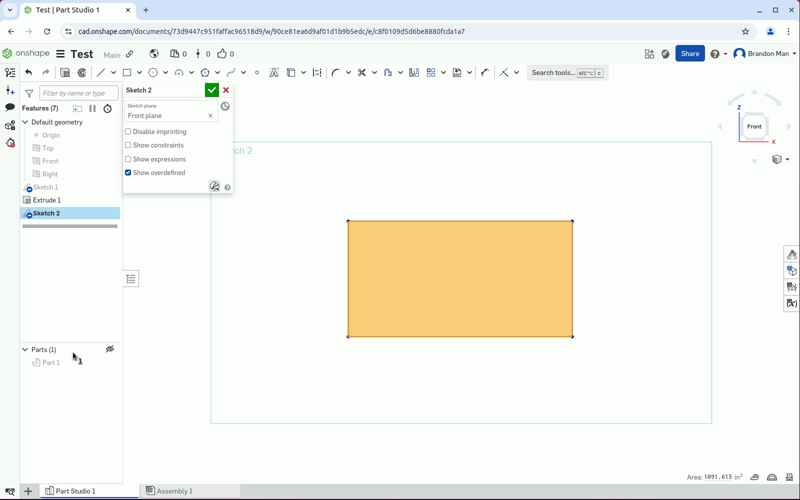
key(shift+y)
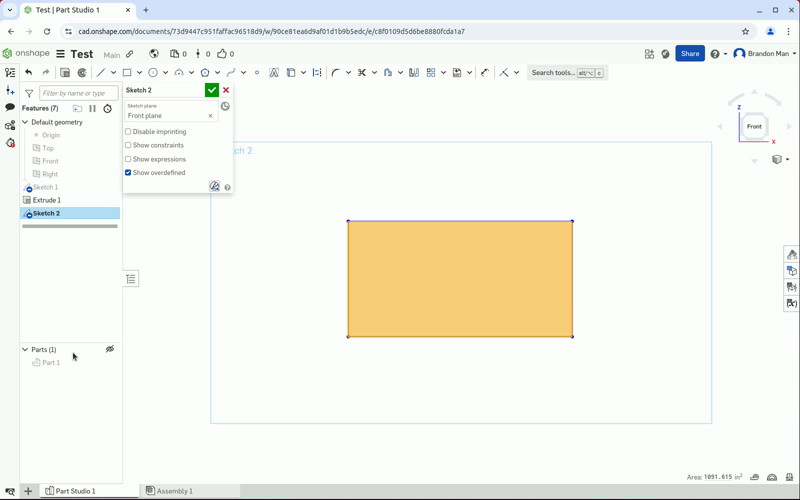
key(shift+e)
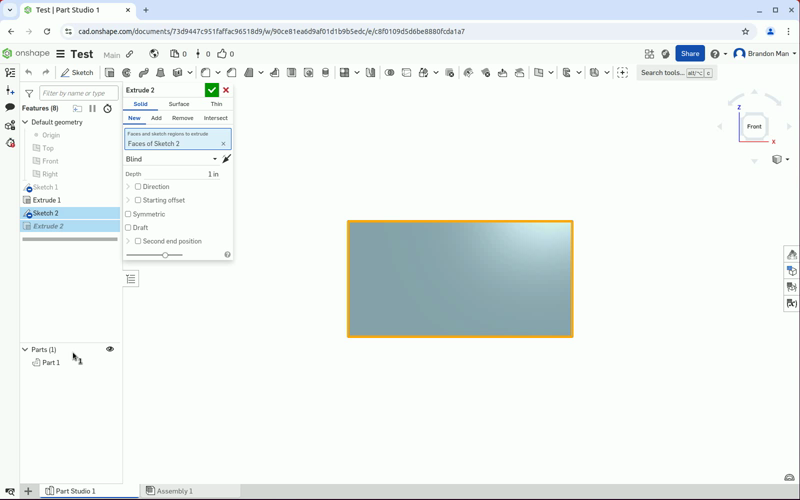
mouse_move(143, 106)
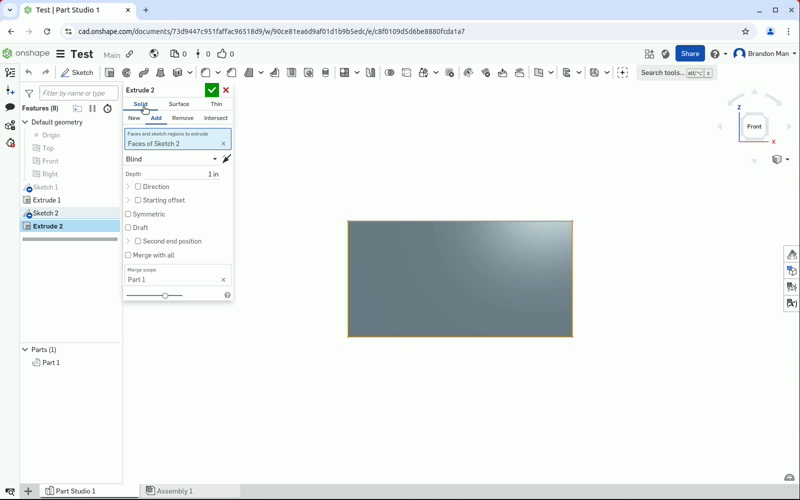
click(143, 106)
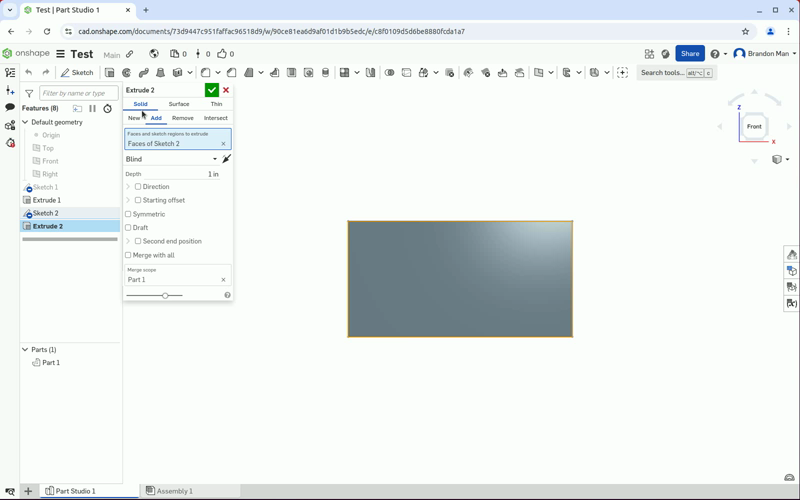
mouse_move(137, 120)
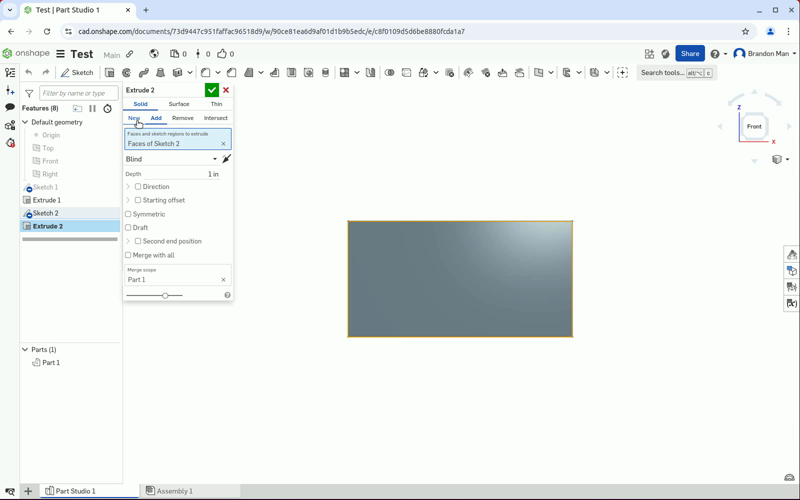
click(137, 120)
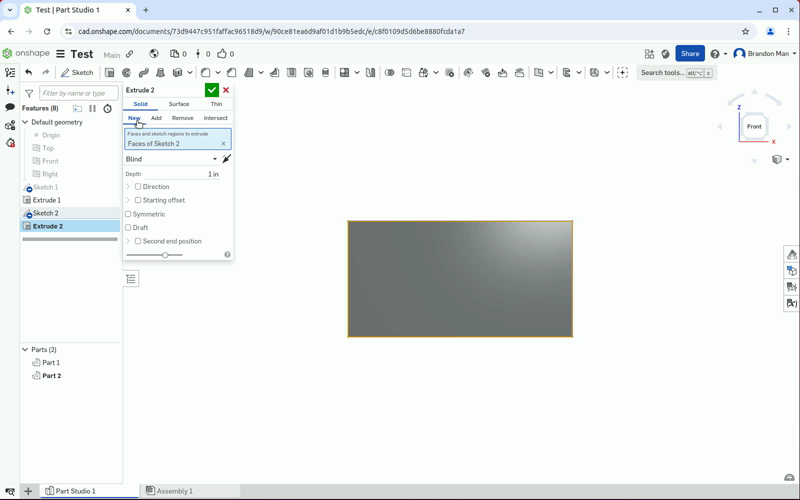
key(tab, 4)
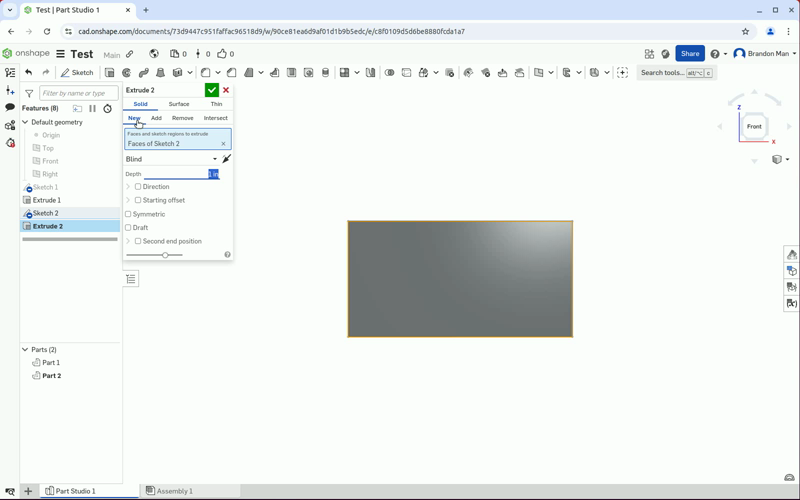
text(0.963)
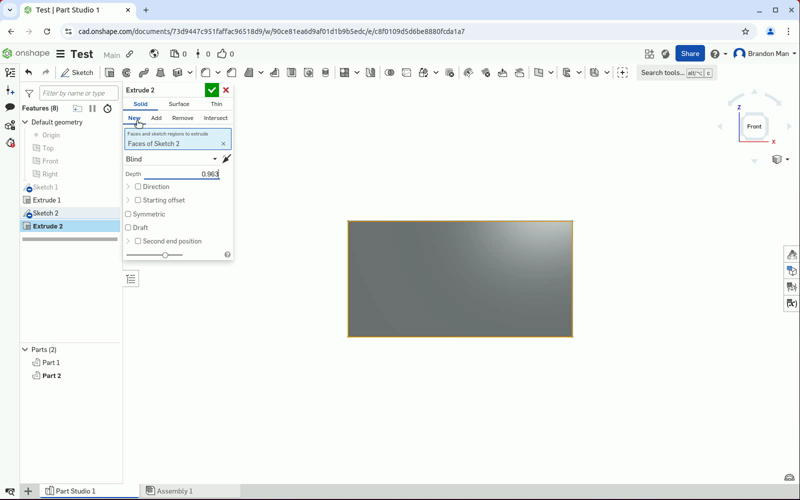
key(enter)
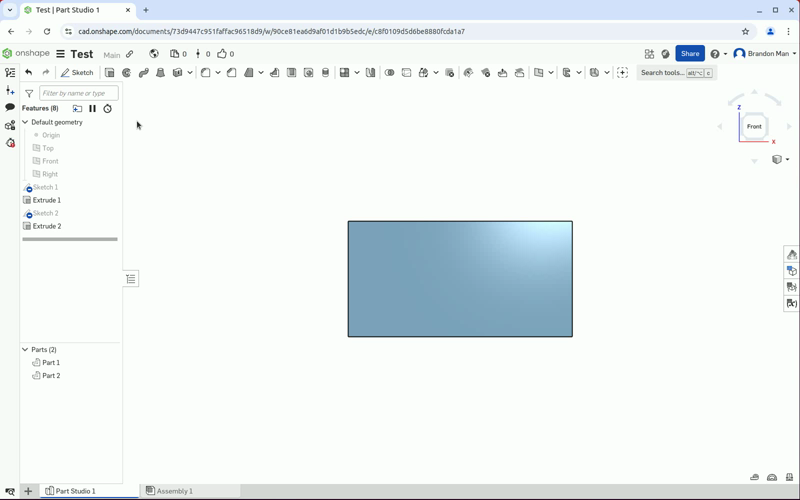
key(shift+h)
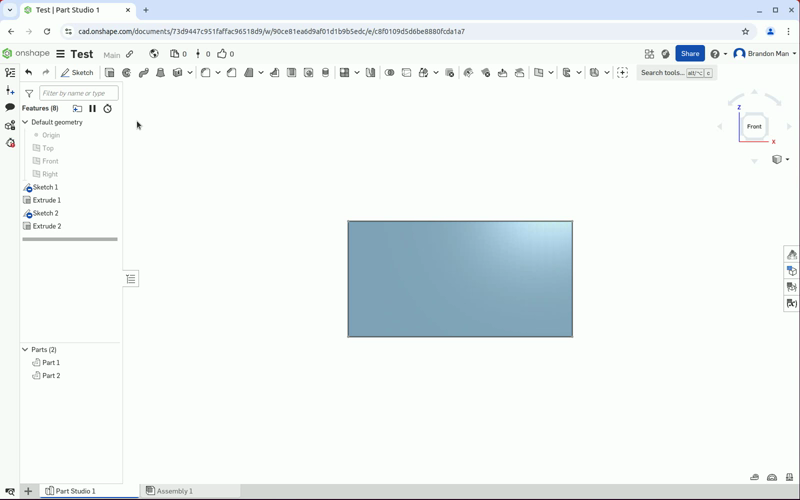
key(shift+h)
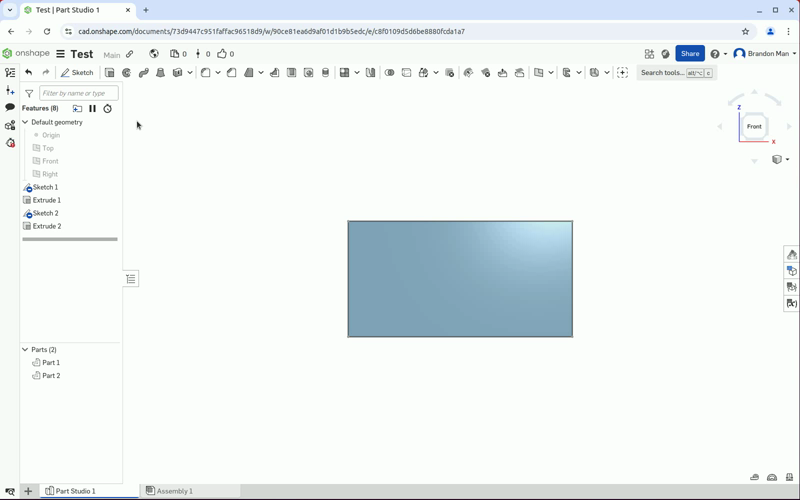
key(shift+7)
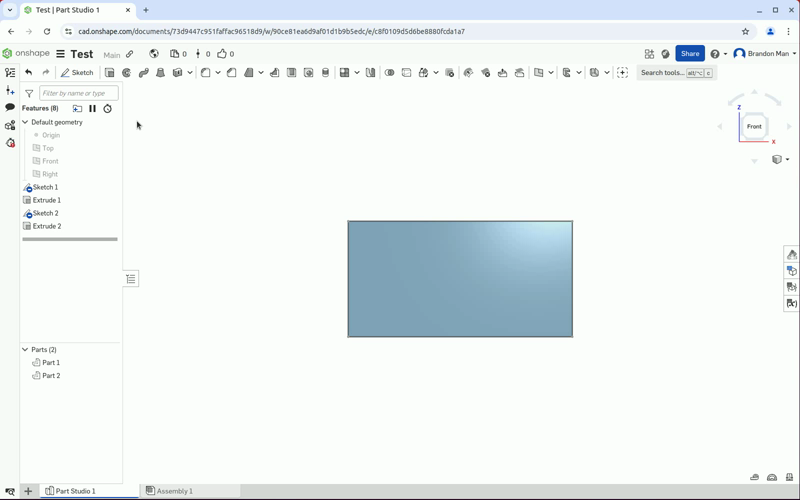
key(left, 2)
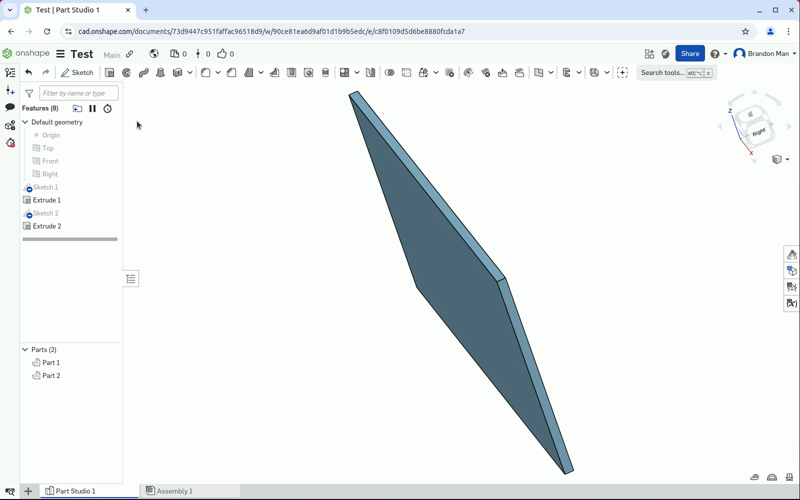
key(down, 2)
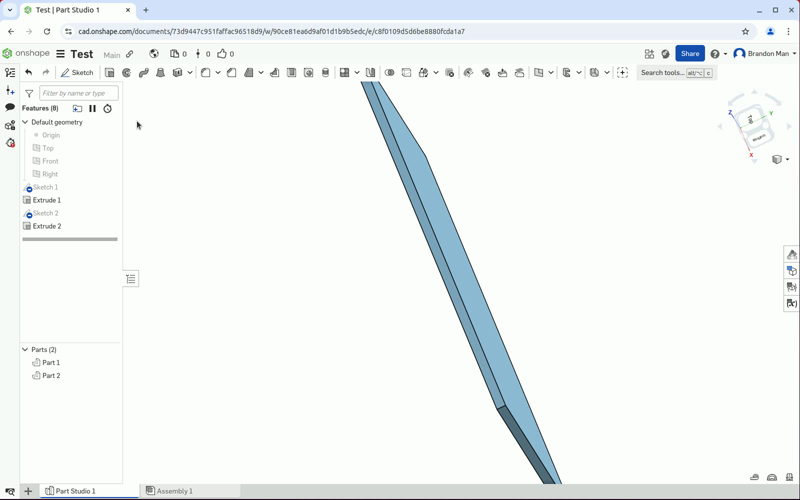
key(up, 2)
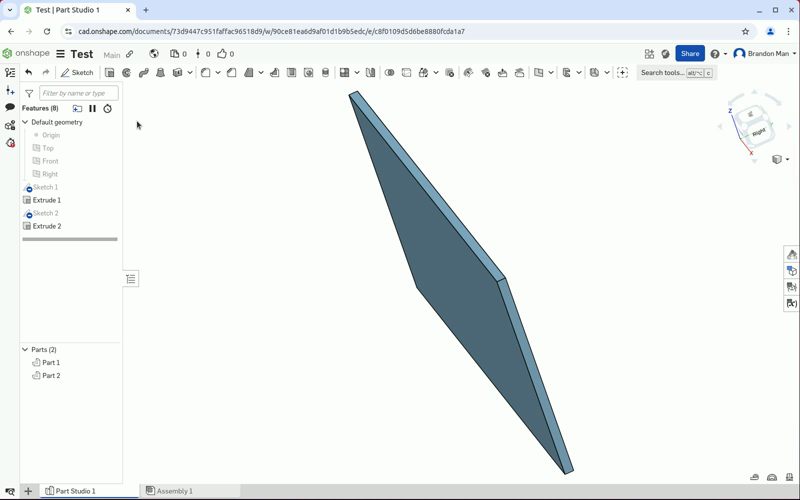
key(right, 2)
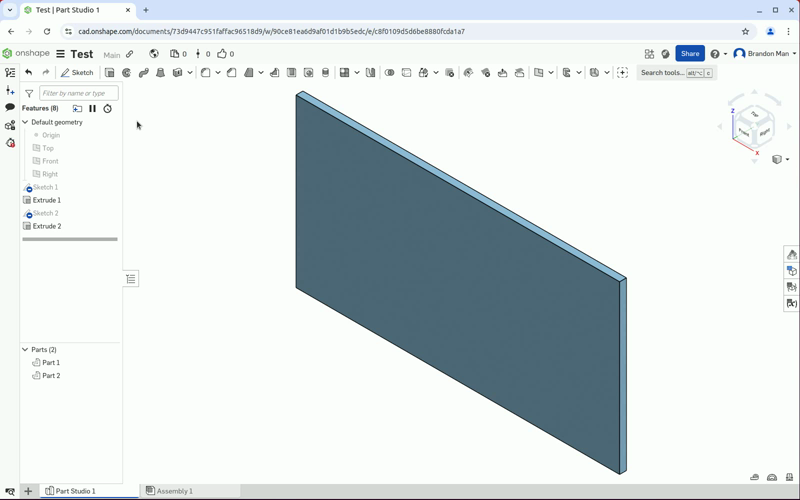
mouse_move(73, 189)
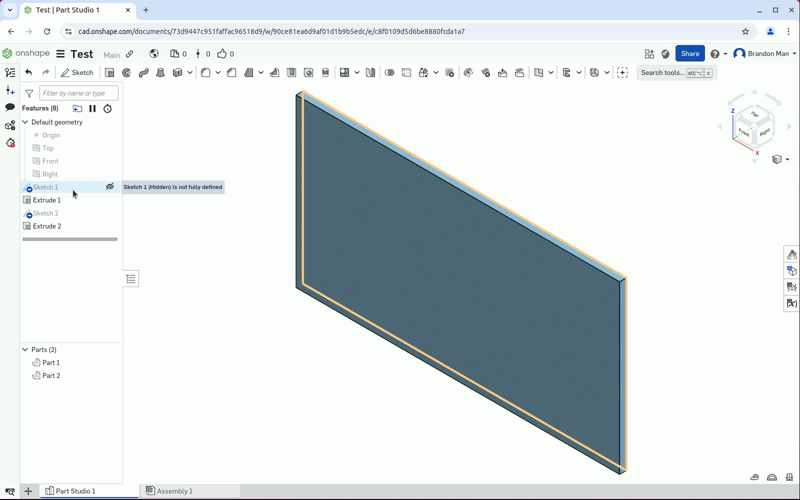
click(73, 189)